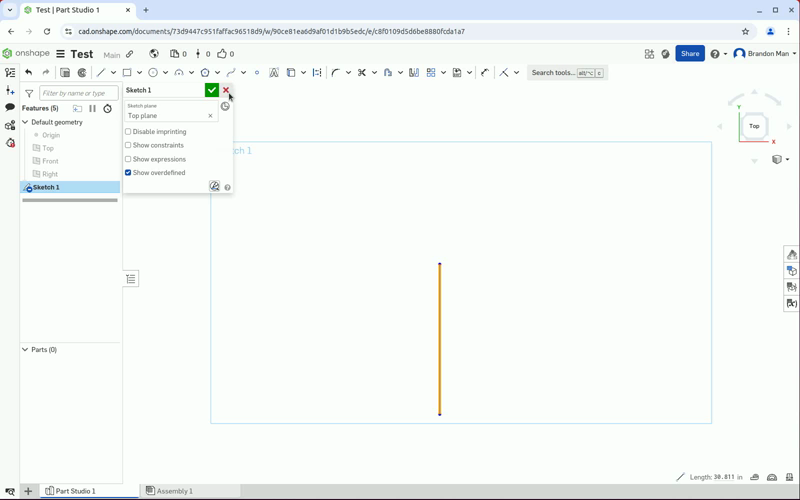
key(shift+h)
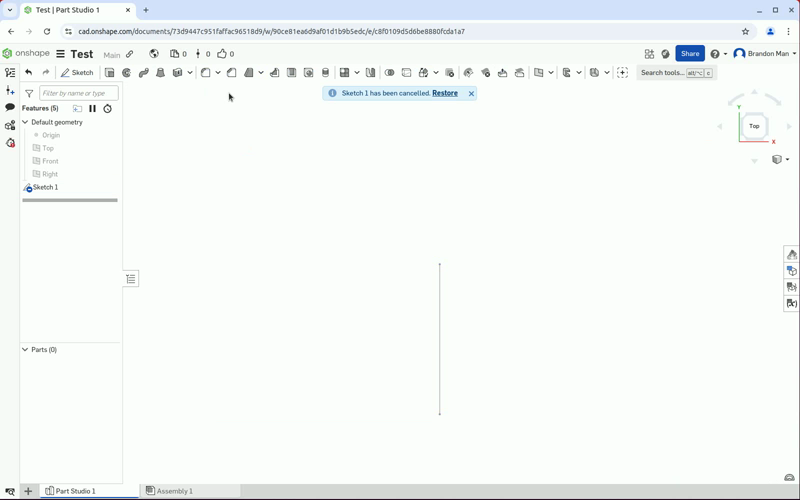
key(shift+s)
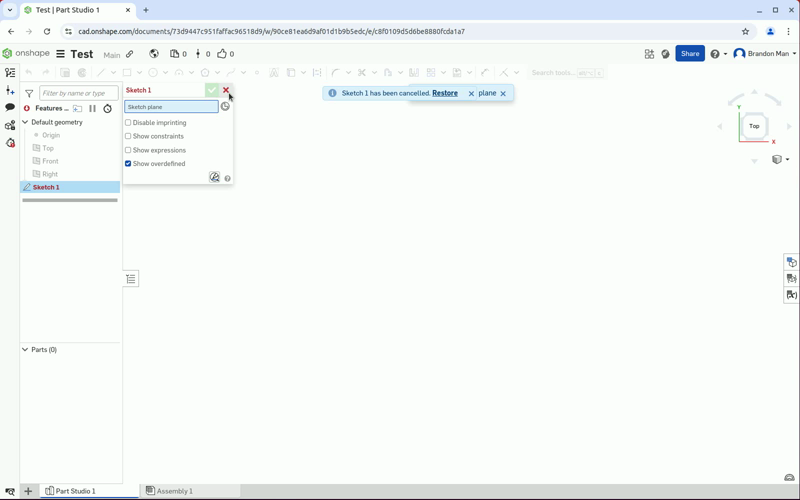
mouse_move(73, 150)
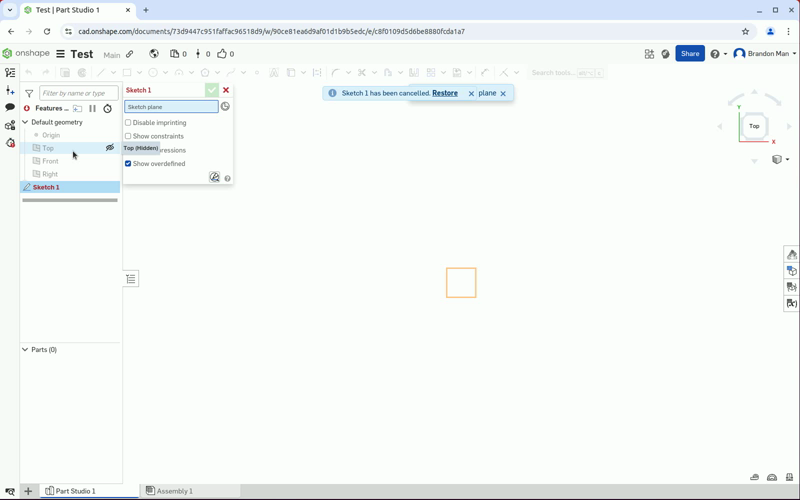
click(73, 150)
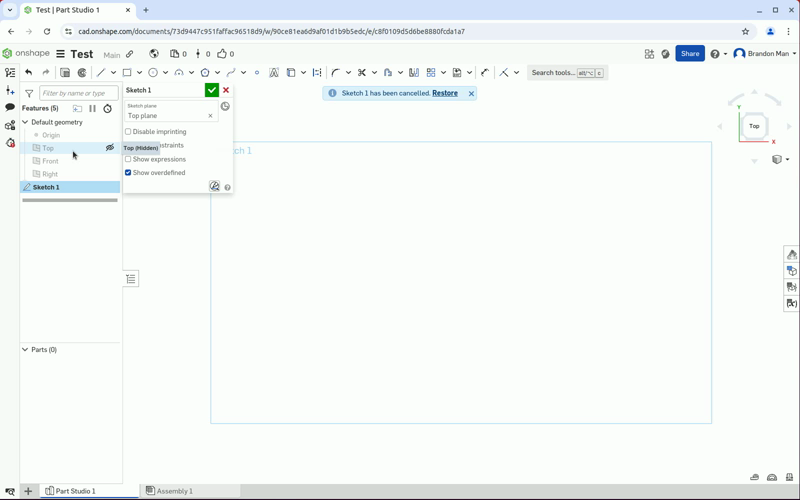
mouse_move(73, 352)
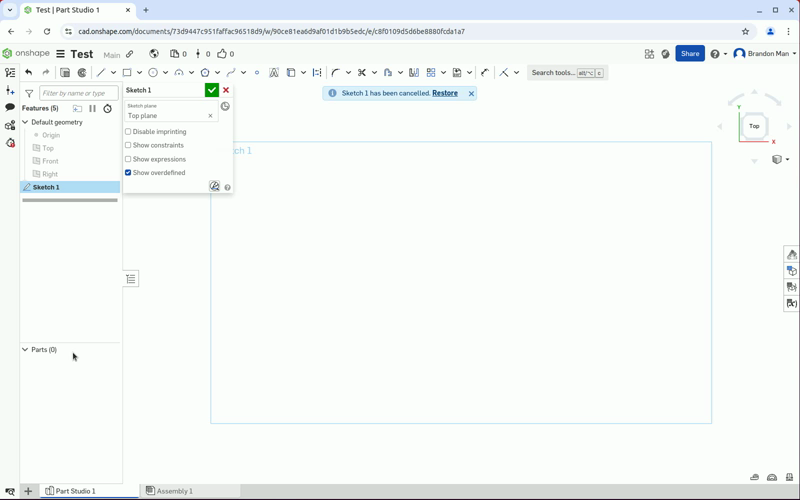
key(y)
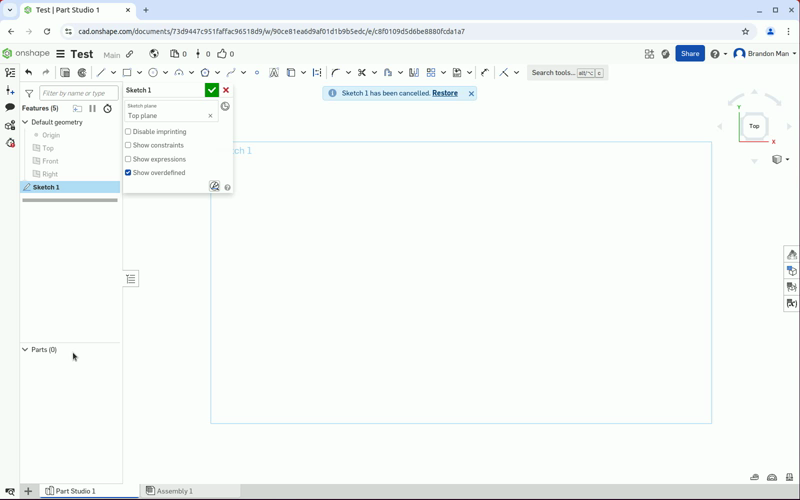
key(l)
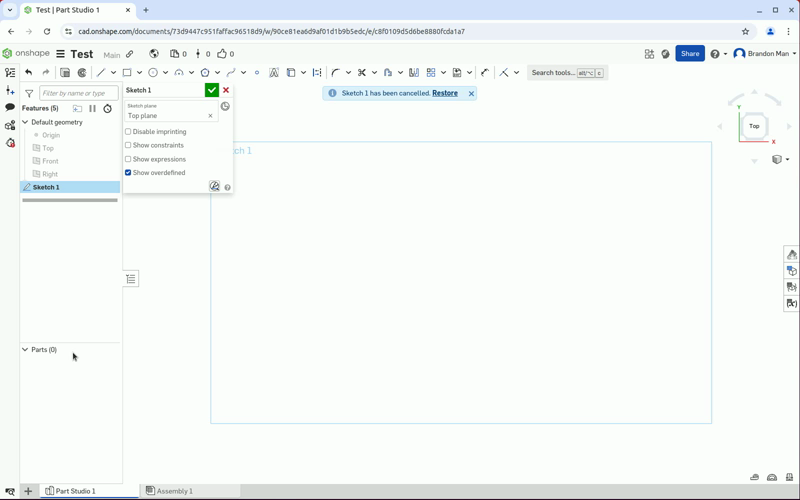
key_down(shift)
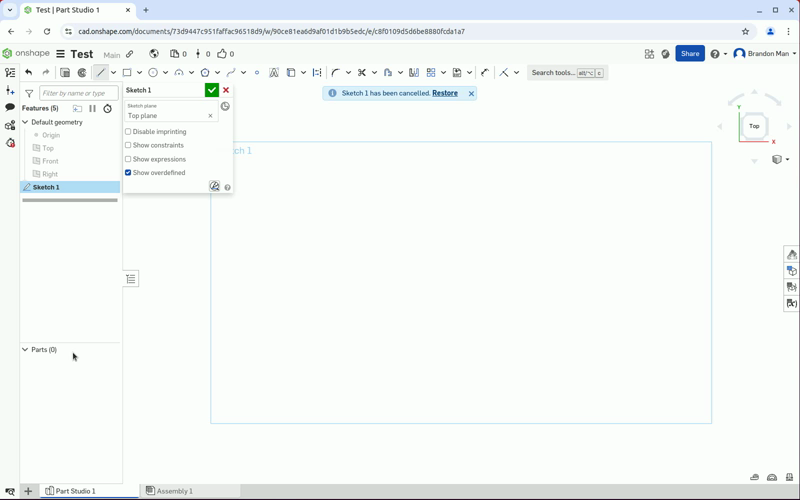
mouse_move(450, 282)
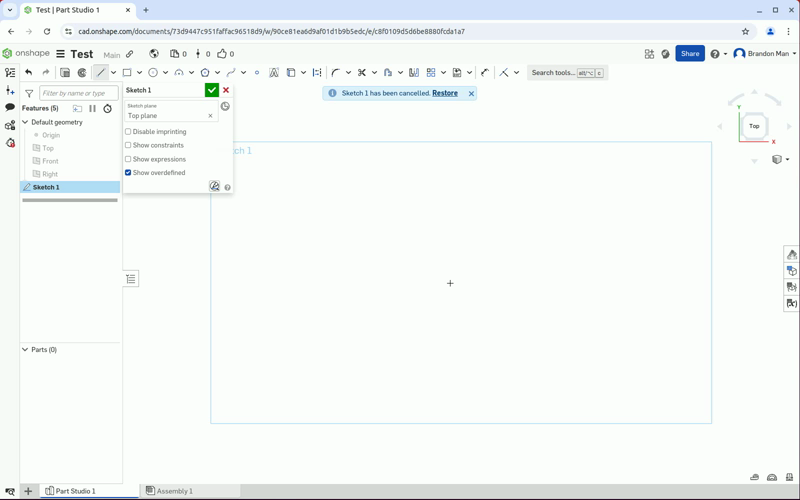
click(450, 282)
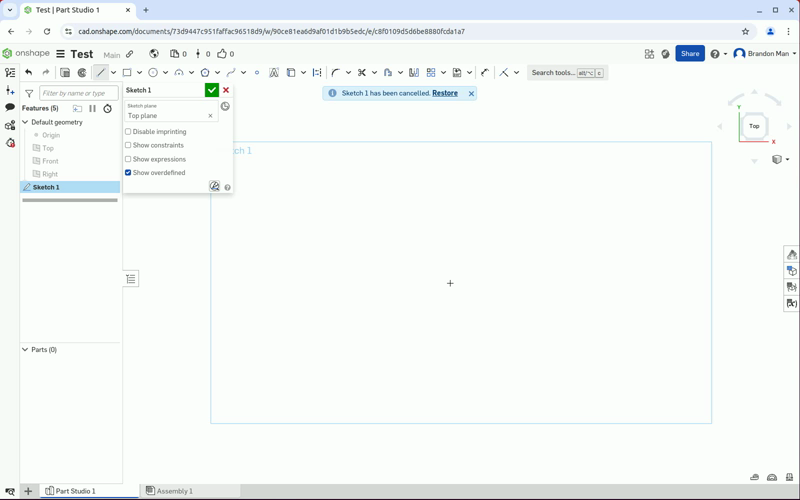
key_up(shift)
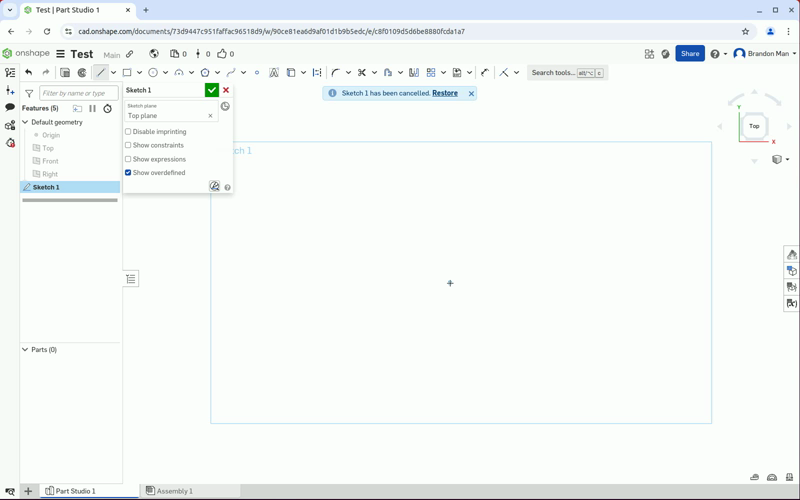
key_down(shift)
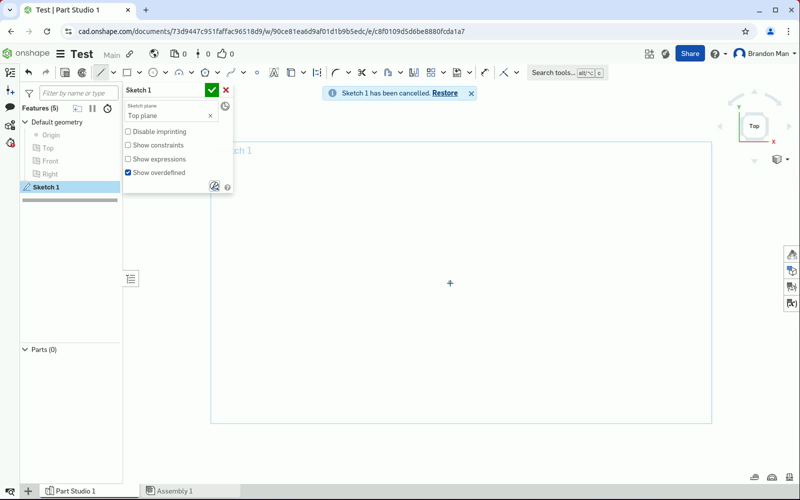
mouse_move(480, 282)
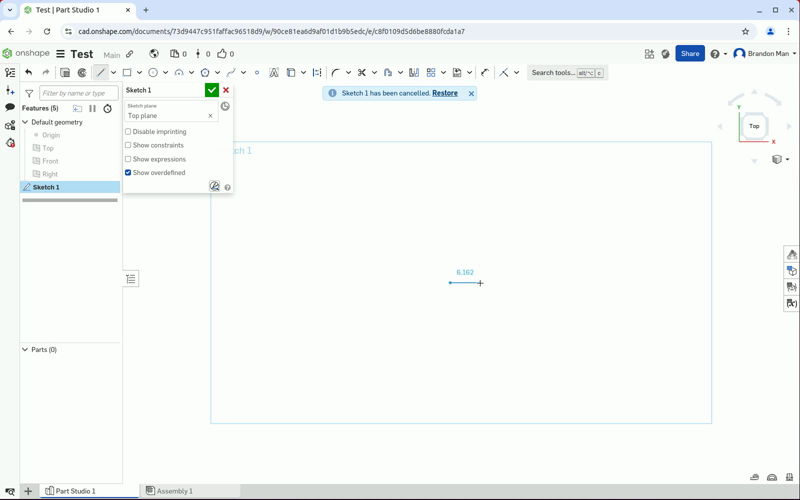
mouse_move(470, 282)
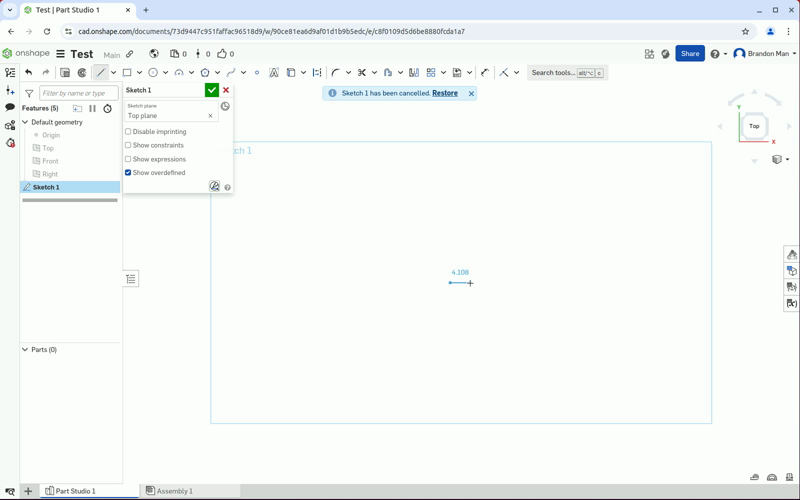
click(470, 282)
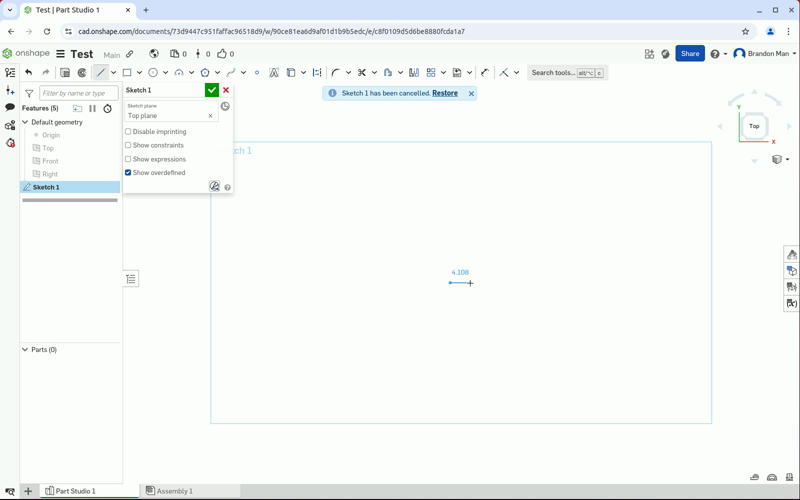
key_up(shift)
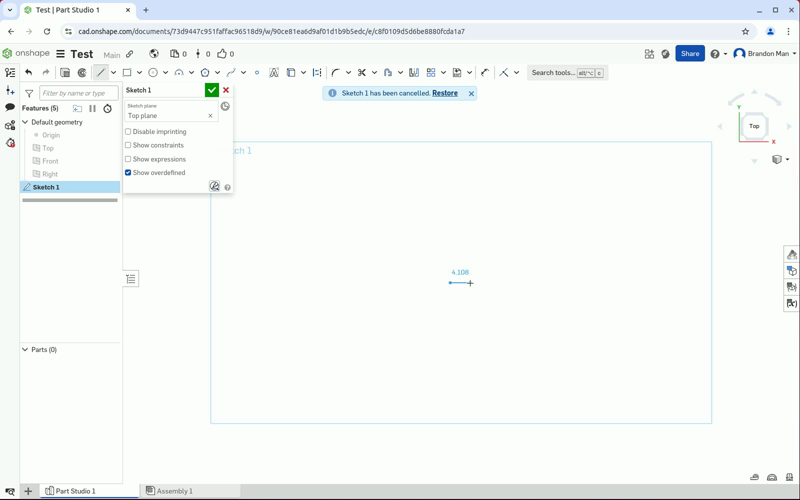
key_down(shift)
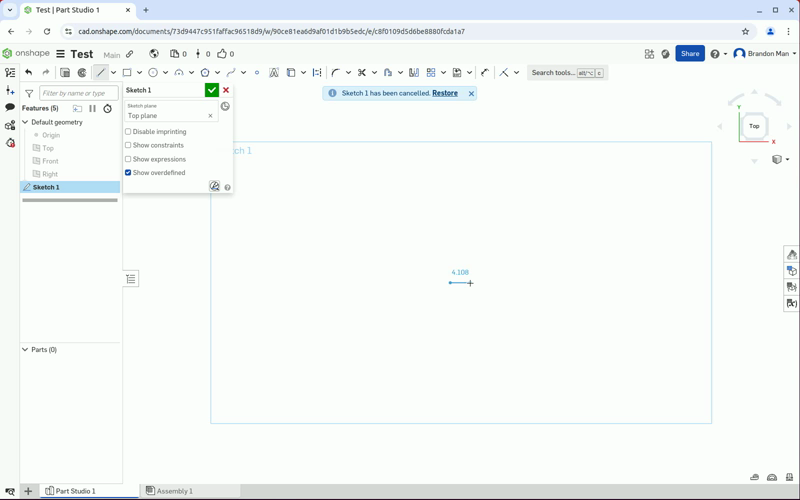
mouse_move(470, 170)
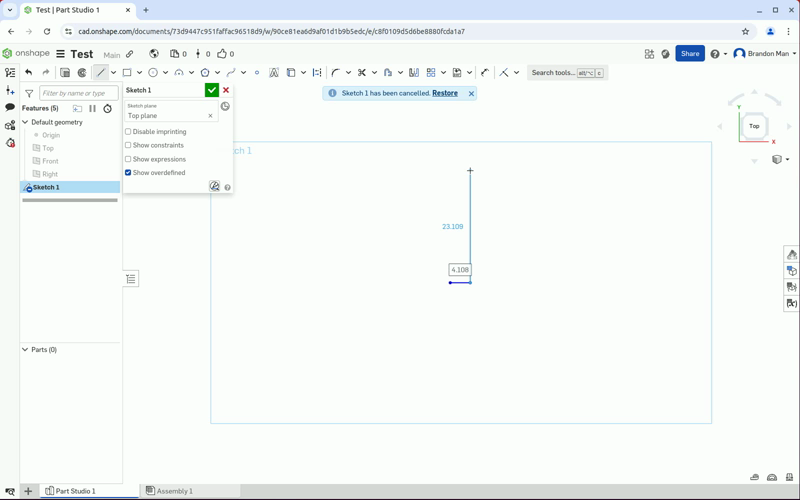
click(470, 170)
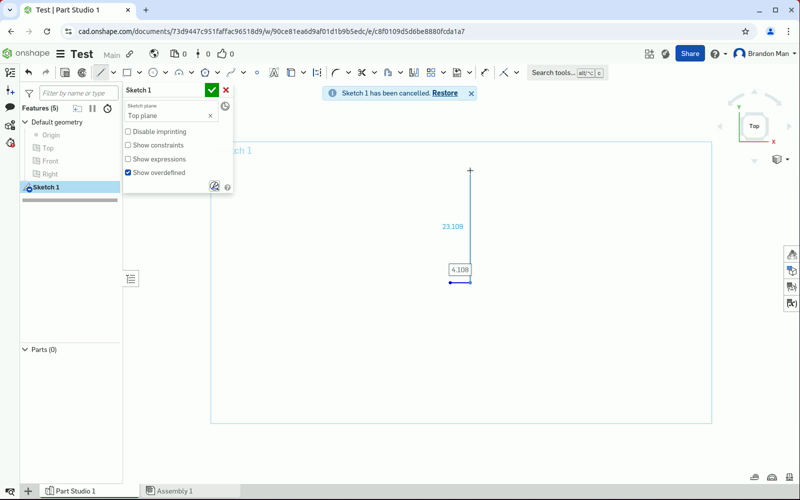
key_up(shift)
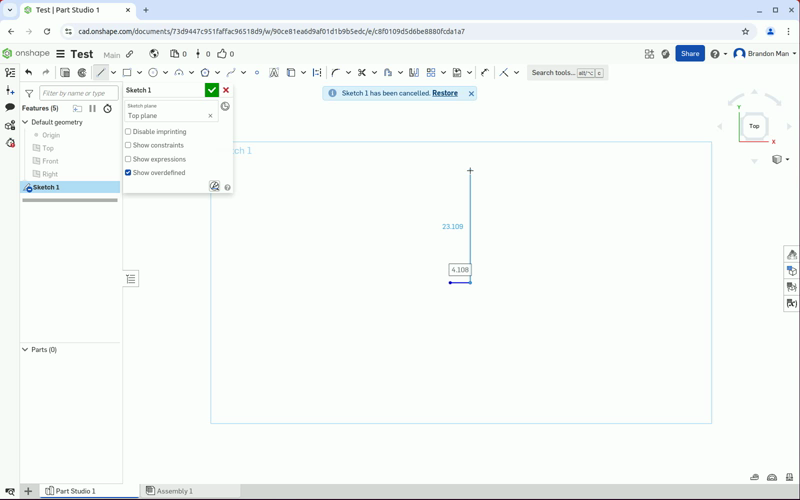
key_down(shift)
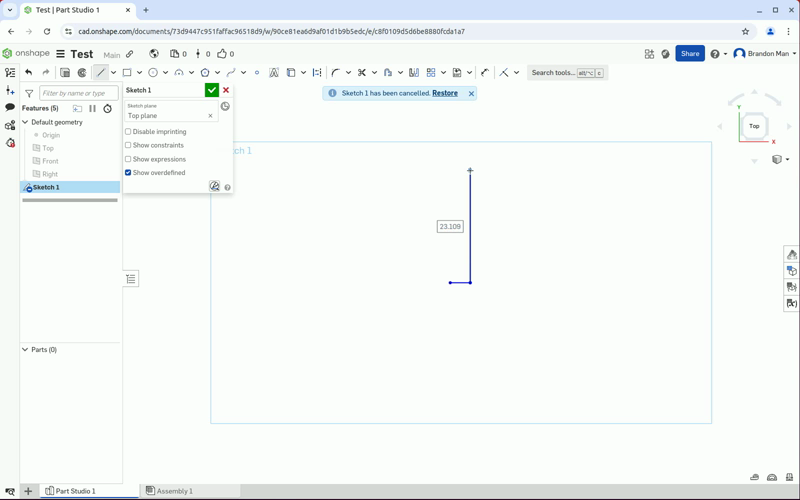
mouse_move(500, 170)
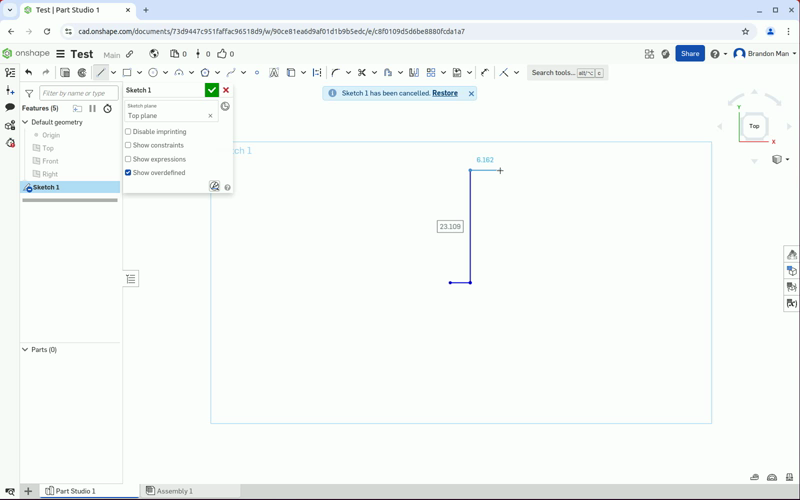
mouse_move(450, 170)
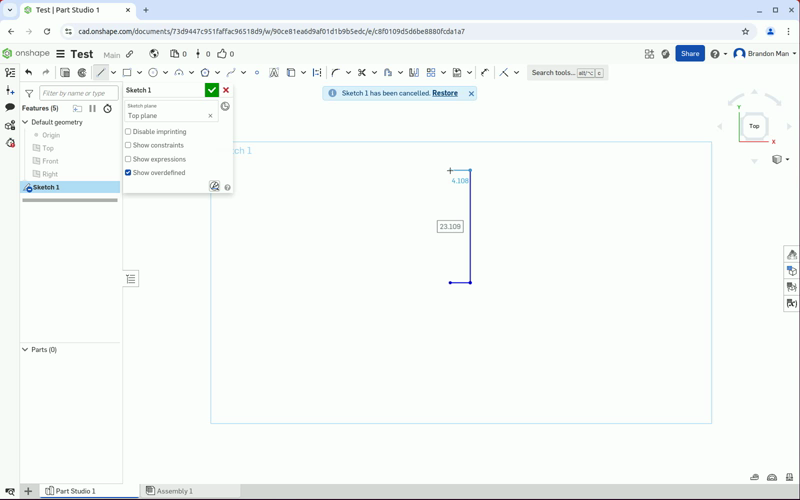
click(450, 170)
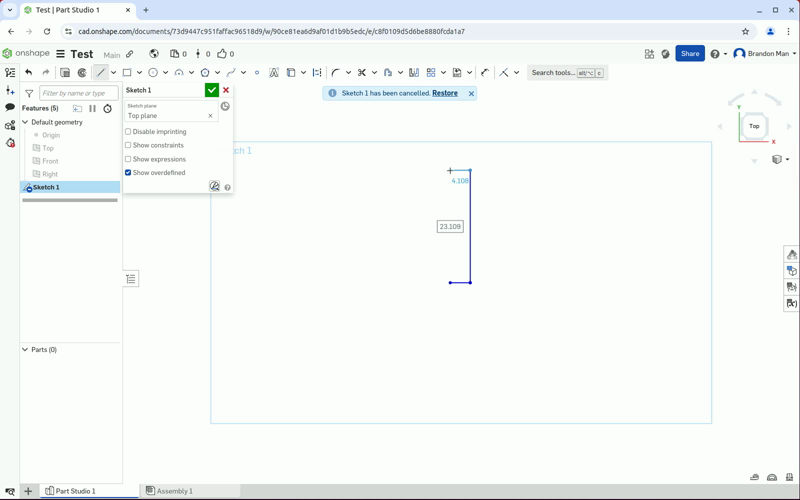
key_up(shift)
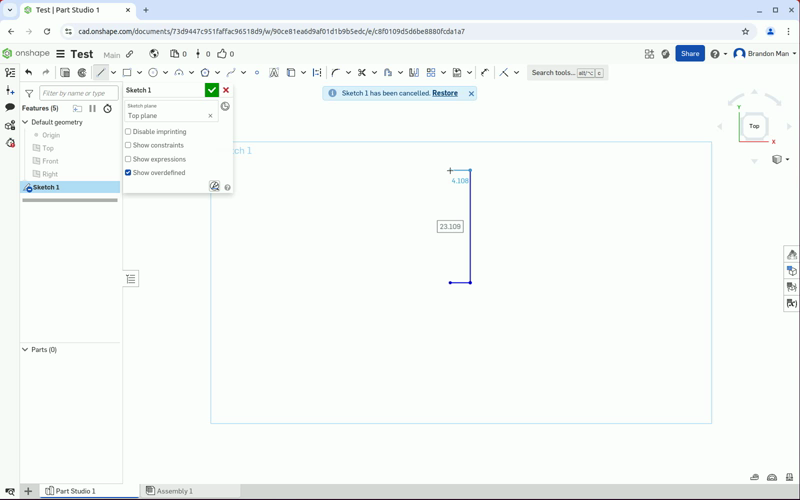
key_down(shift)
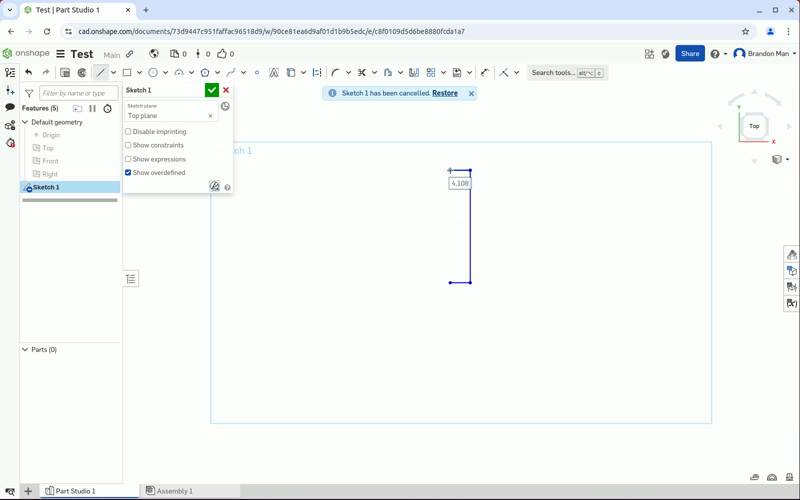
mouse_move(450, 282)
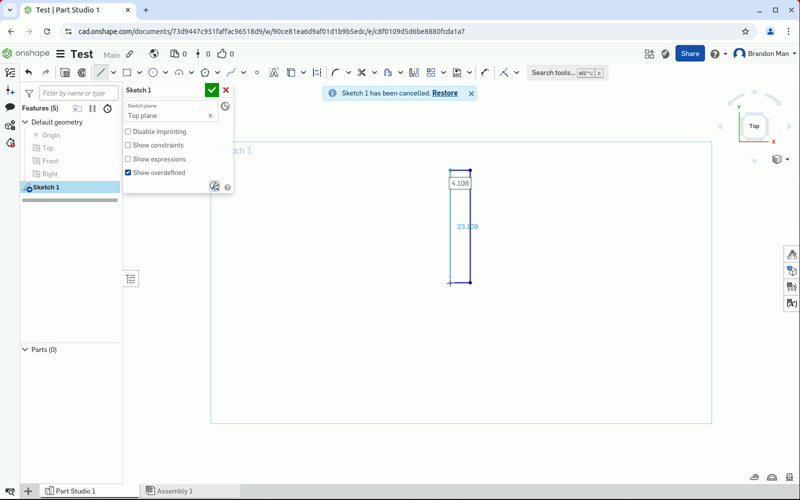
key_up(shift)
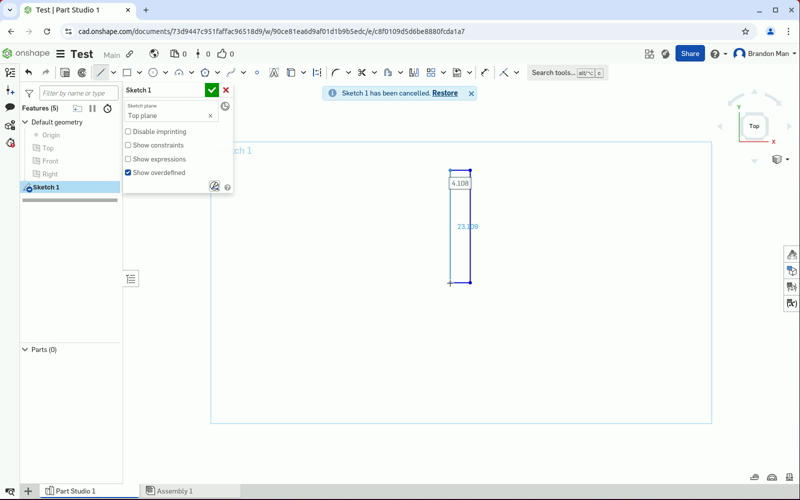
click(450, 282)
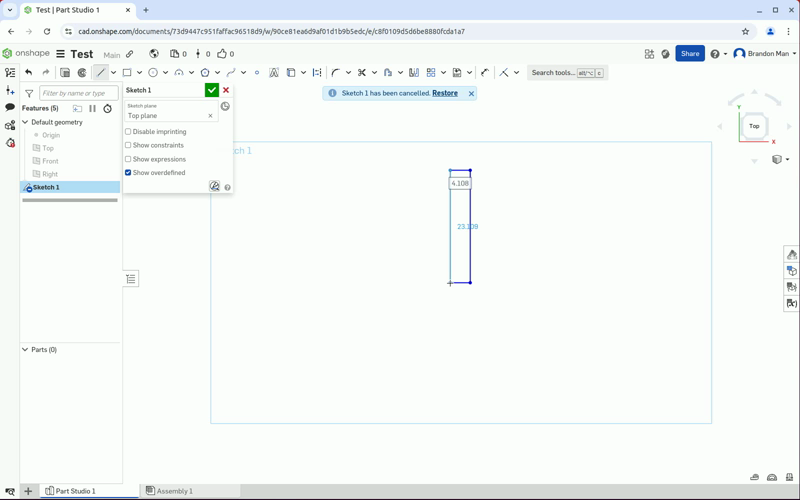
key(esc)
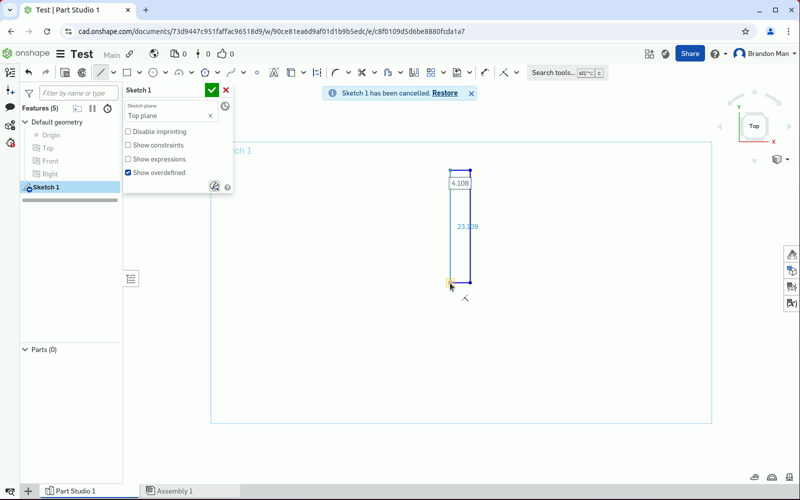
mouse_move(466, 178)
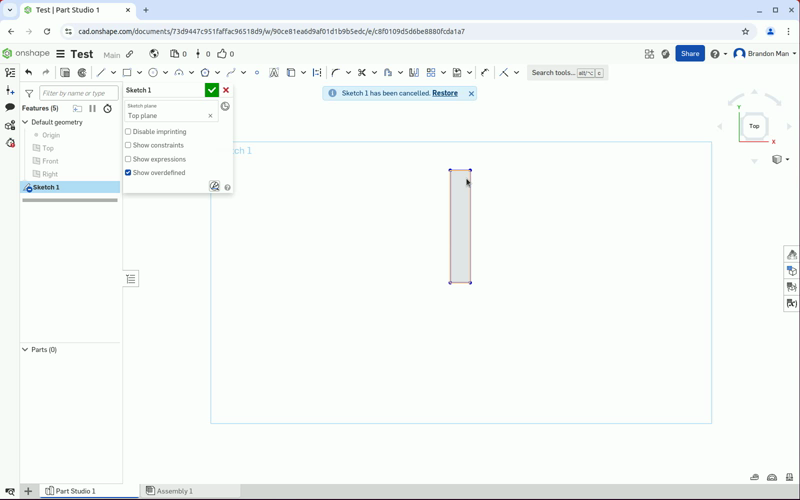
click(466, 178)
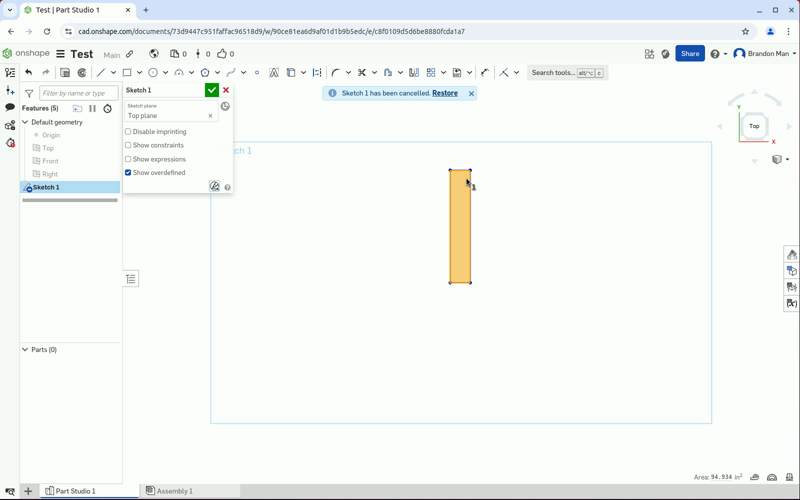
mouse_move(73, 352)
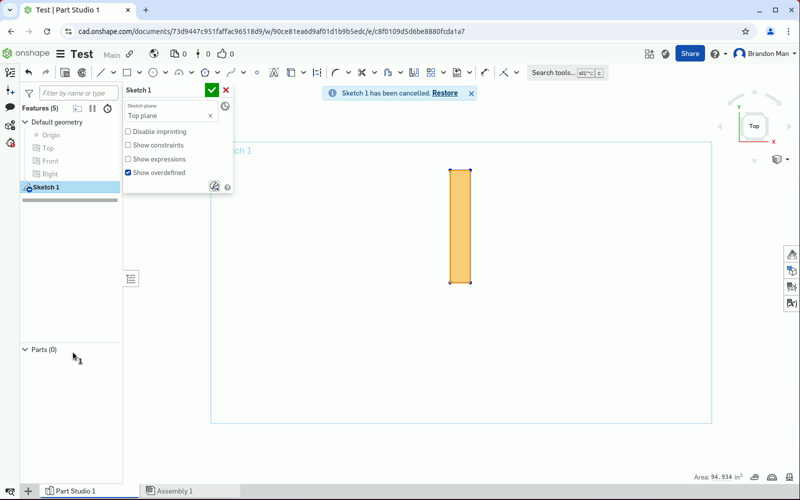
key(shift+y)
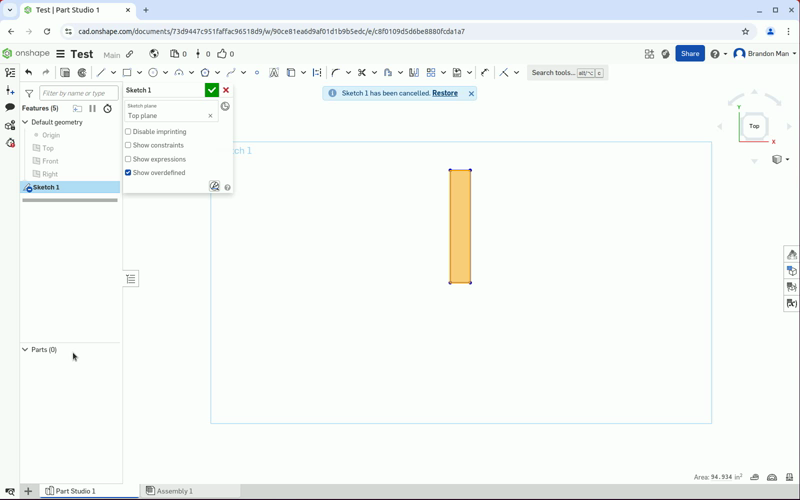
key(shift+e)
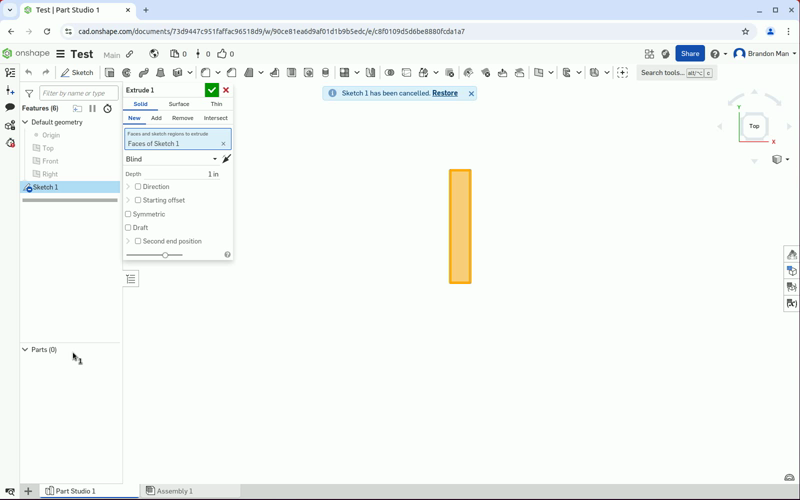
mouse_move(143, 106)
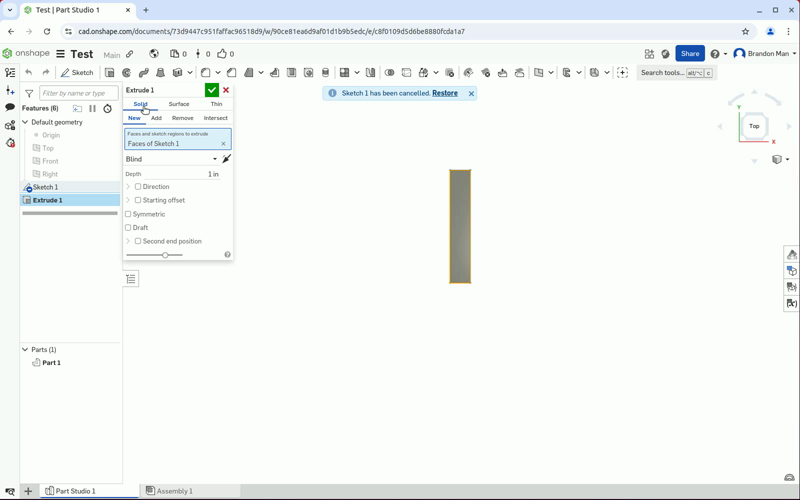
click(143, 106)
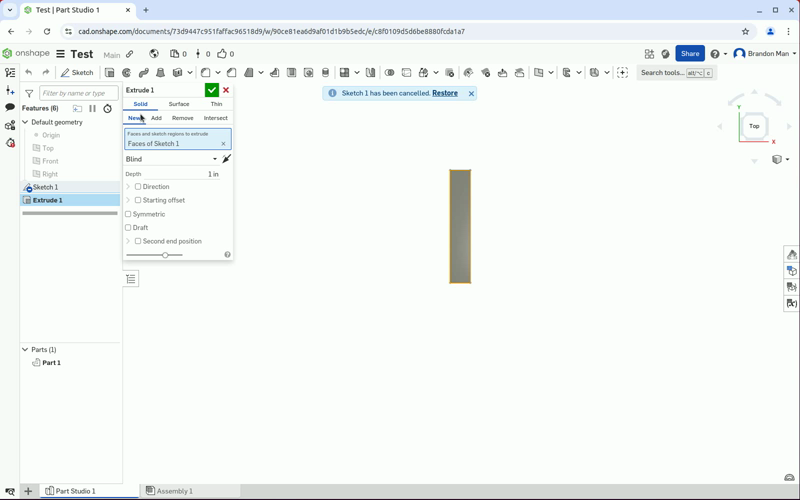
mouse_move(137, 120)
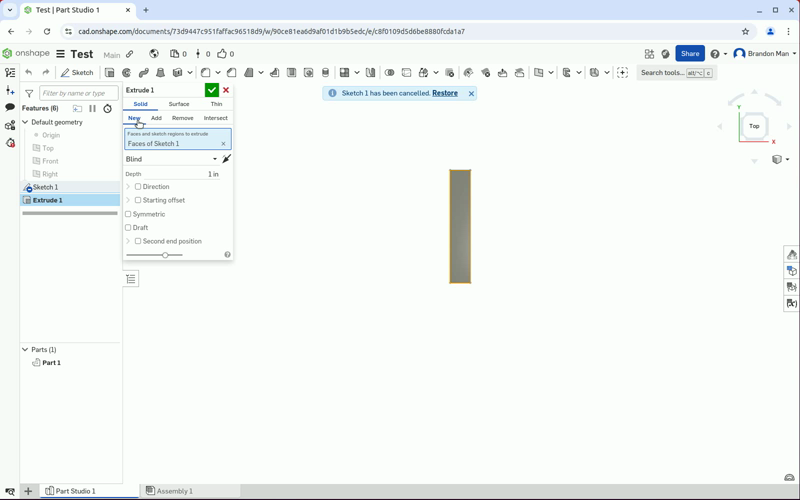
click(137, 120)
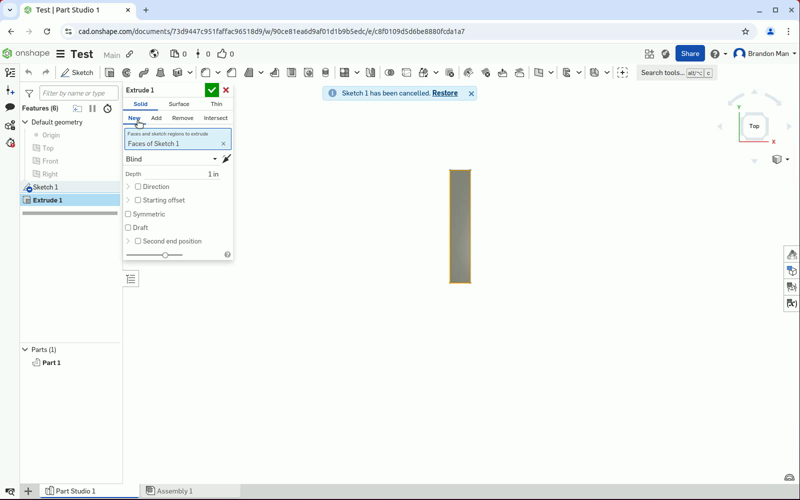
key(tab, 4)
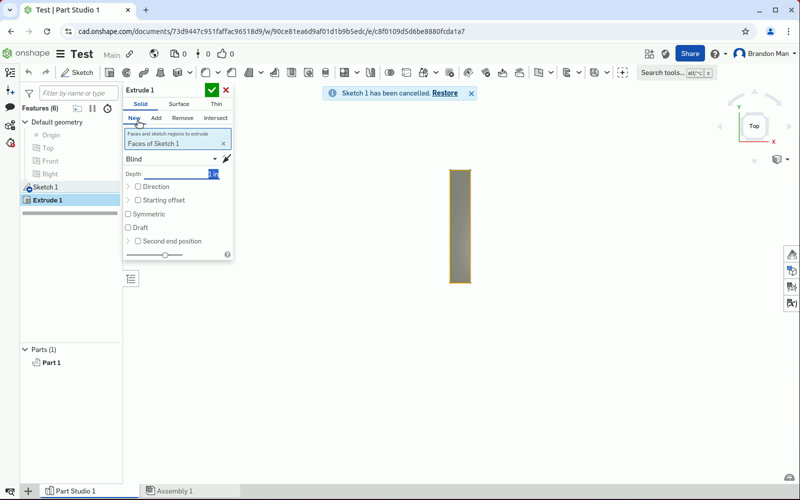
text(4.092)
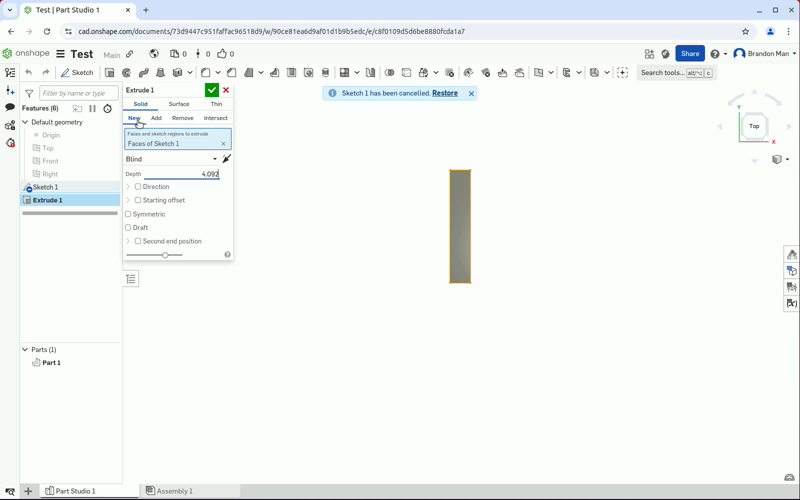
key(enter)
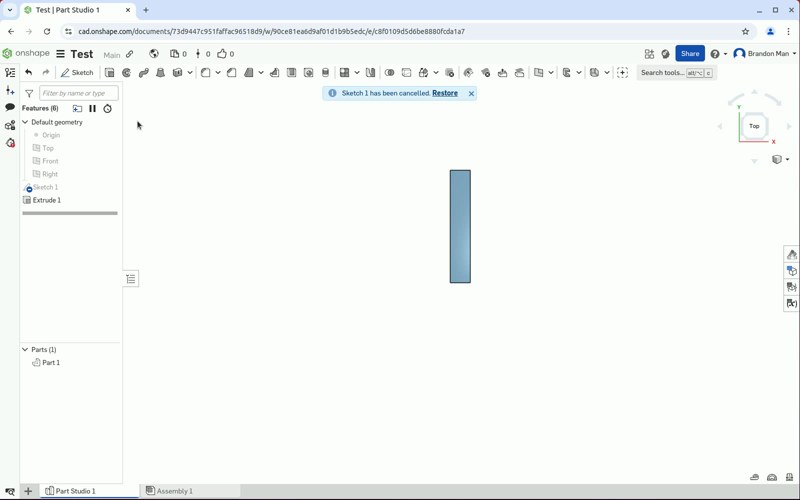
key(shift+h)
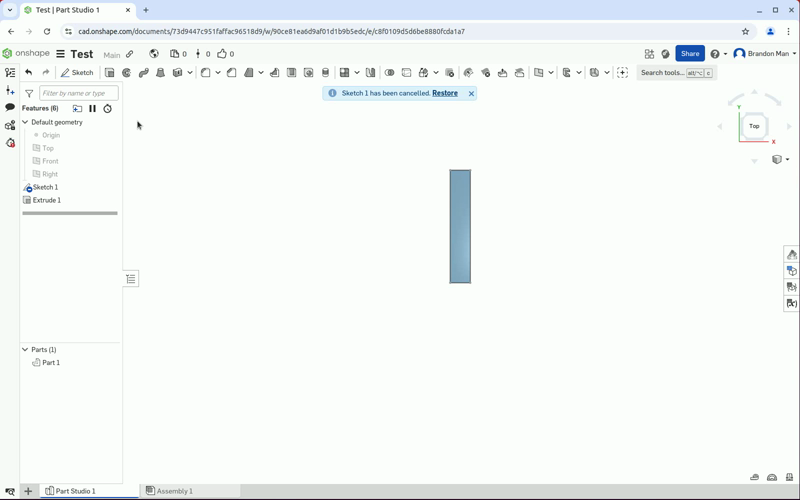
key(shift+h)
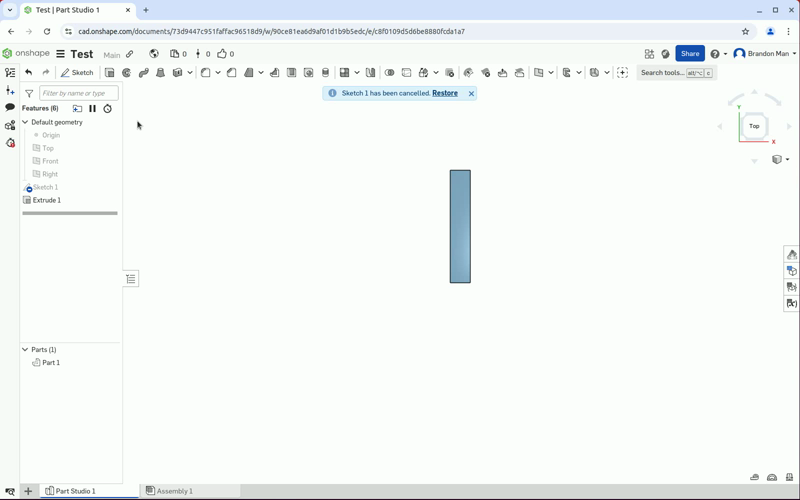
mouse_move(73, 189)
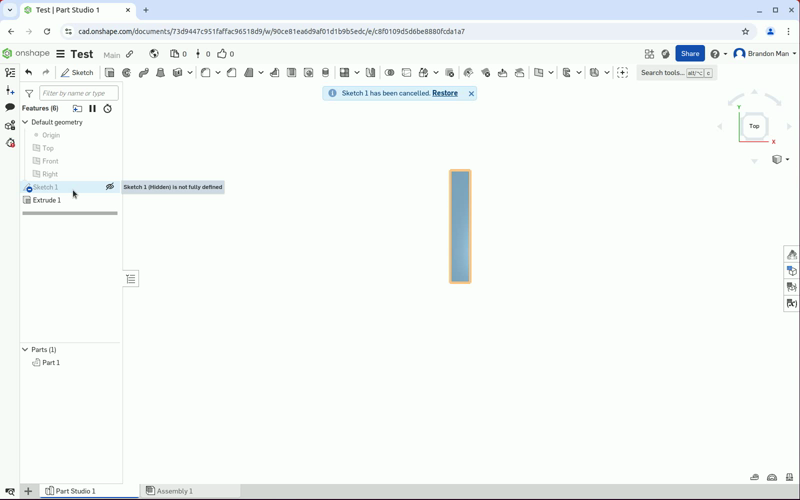
click(73, 189)
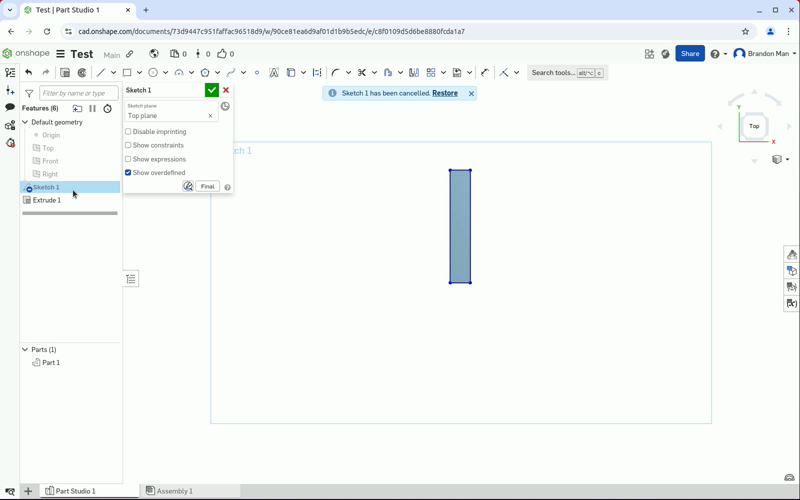
mouse_move(229, 92)
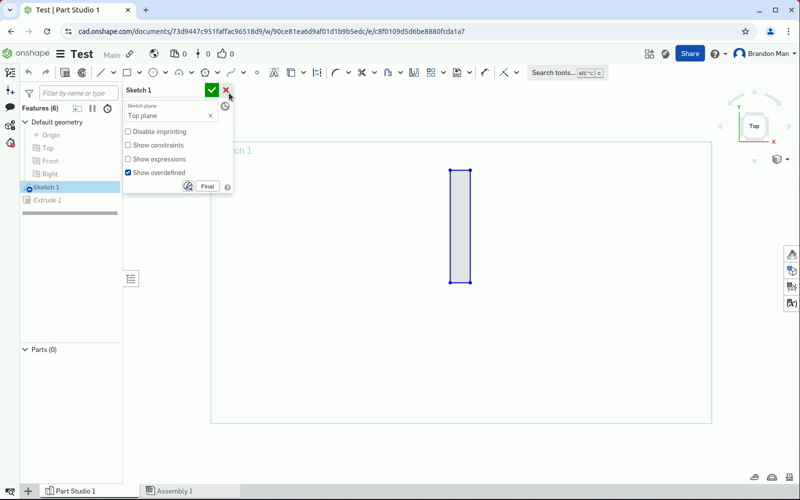
click(229, 92)
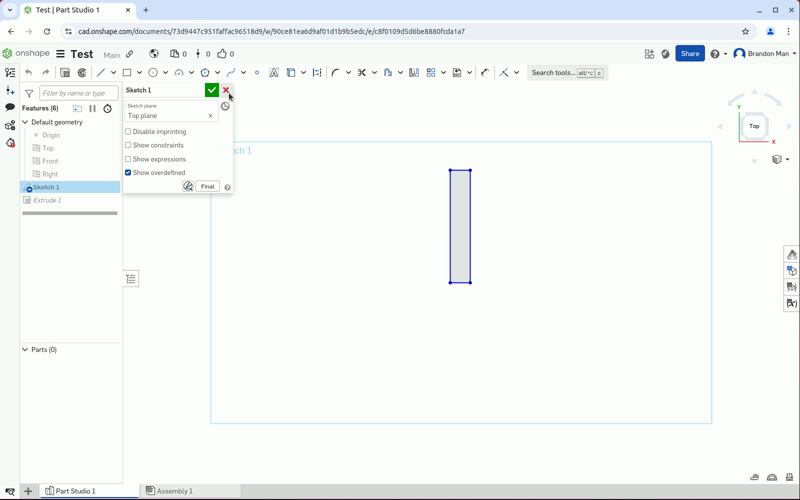
key(shift+s)
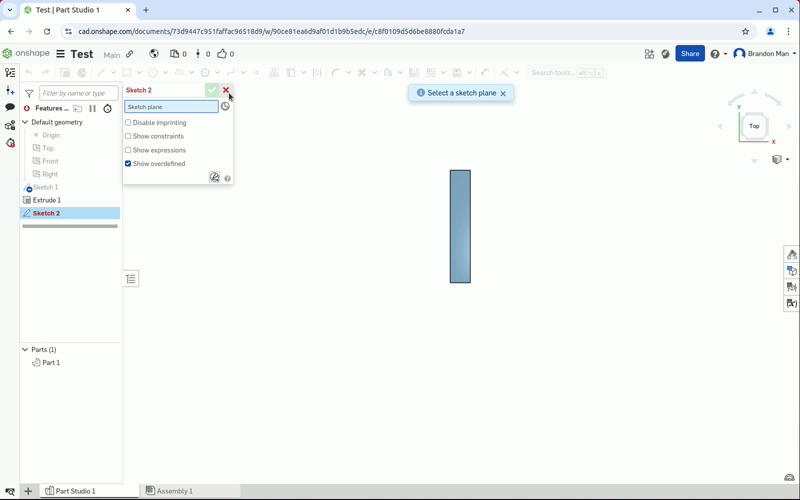
mouse_move(73, 150)
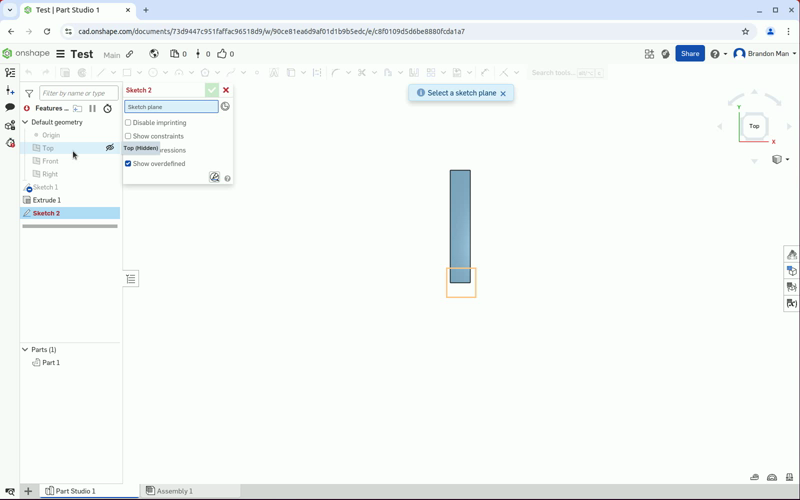
click(73, 150)
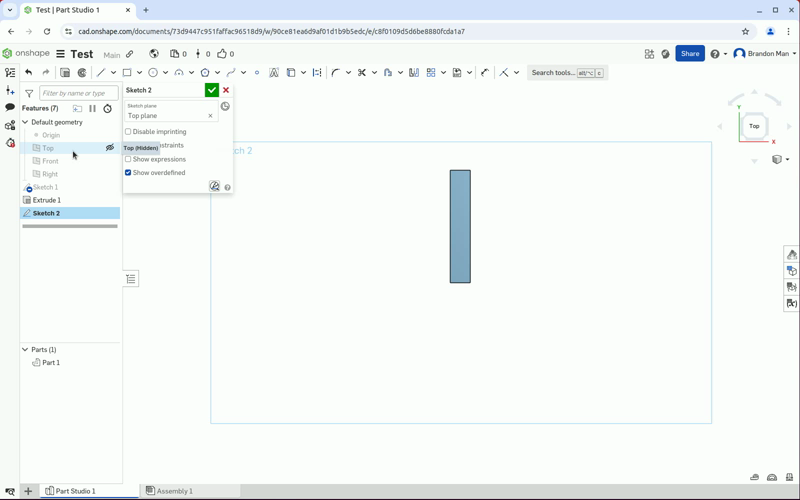
mouse_move(73, 352)
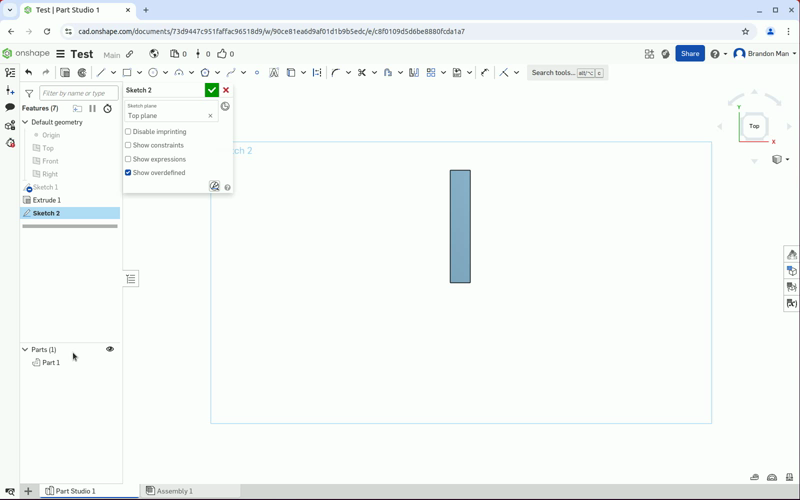
key(y)
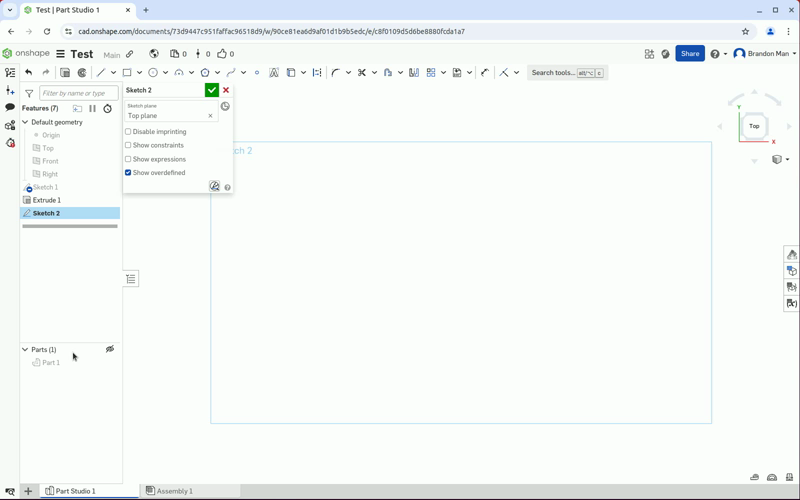
key(a)
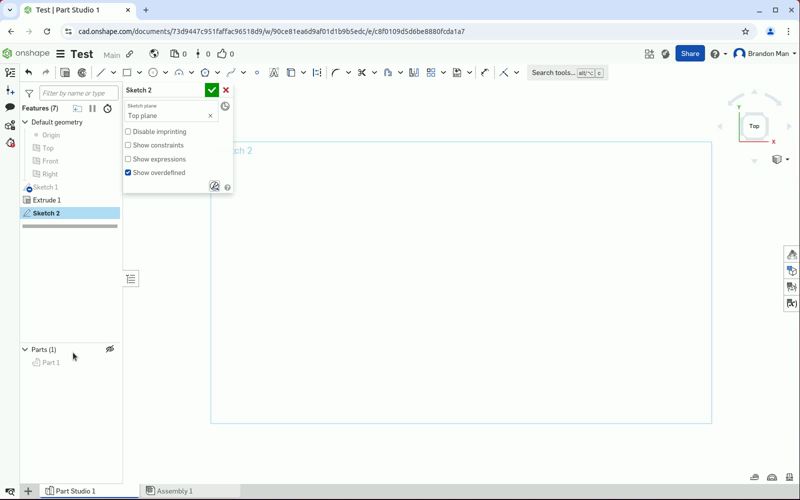
key_down(shift)
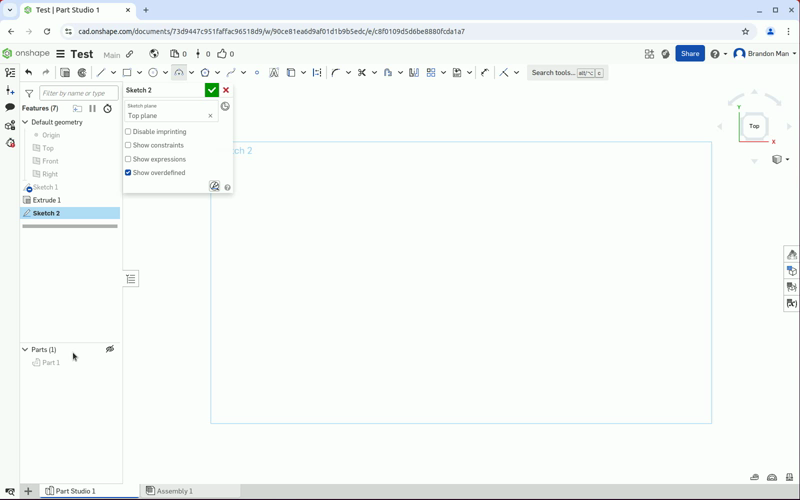
mouse_move(440, 357)
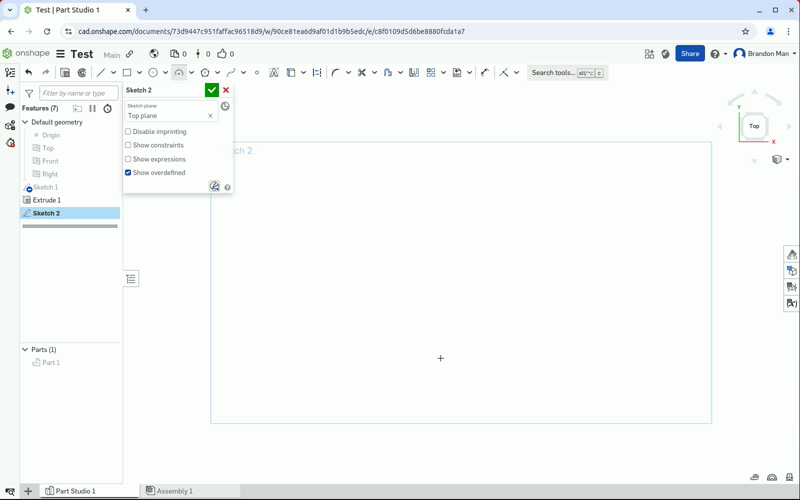
click(440, 357)
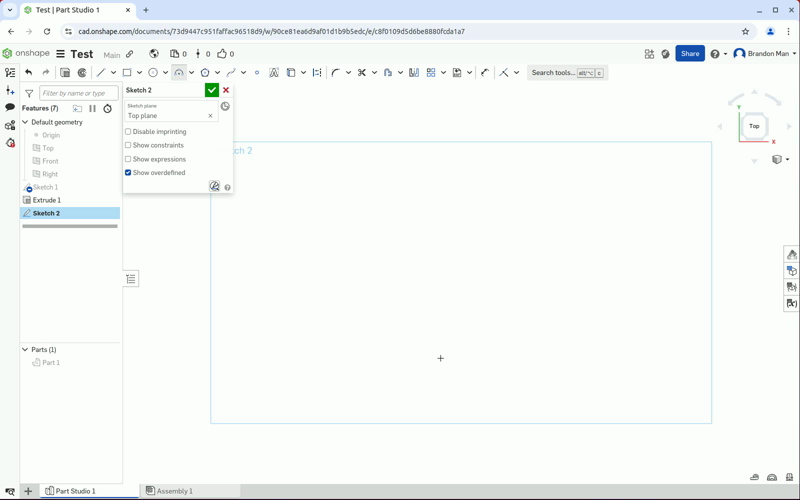
key_up(shift)
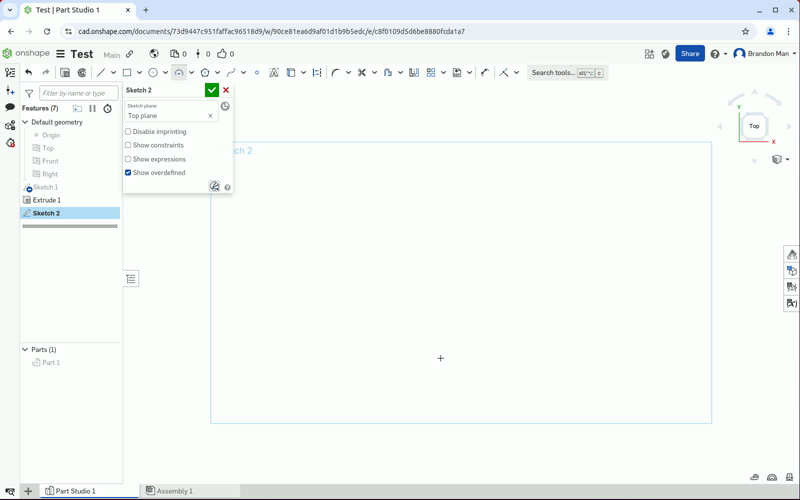
key_down(shift)
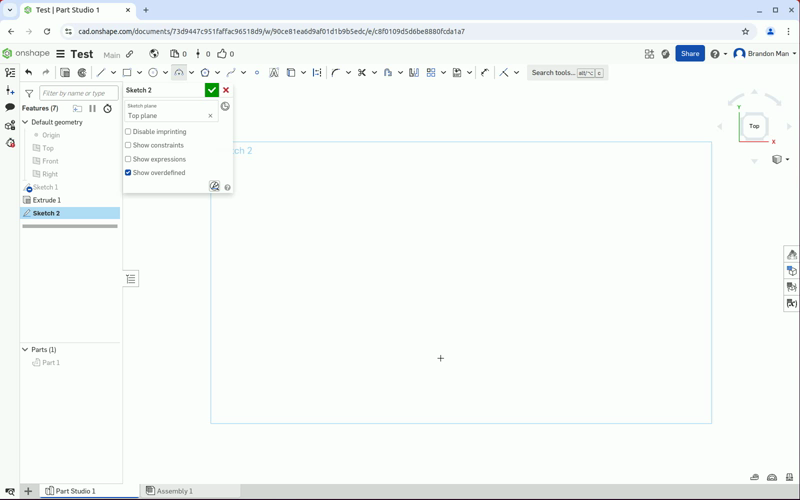
mouse_move(479, 357)
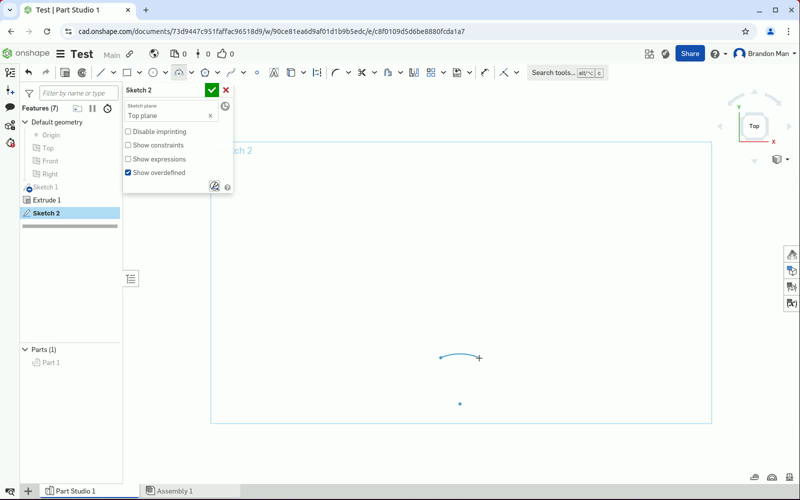
click(479, 357)
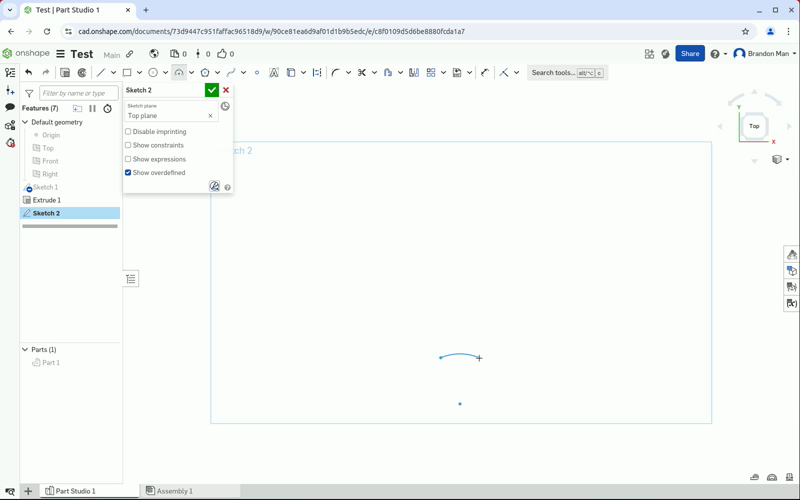
mouse_move(460, 360)
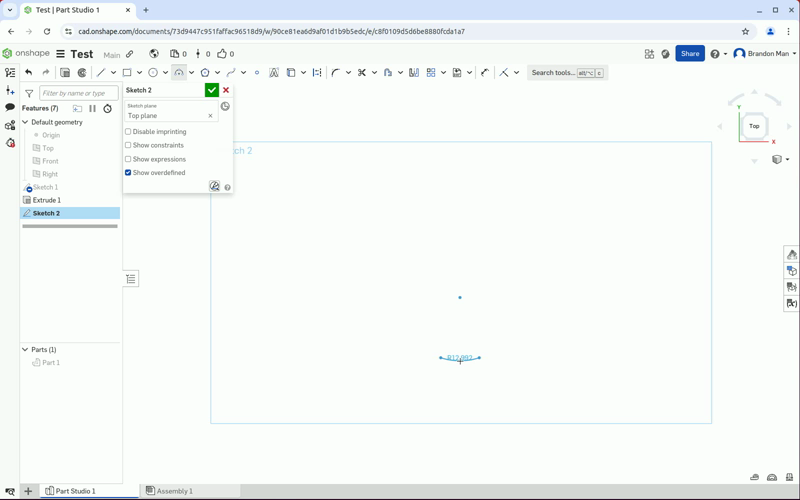
click(460, 360)
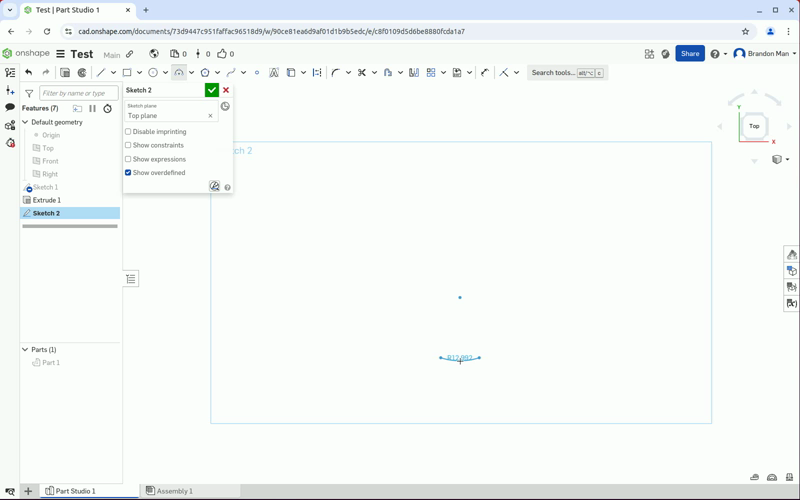
key_up(shift)
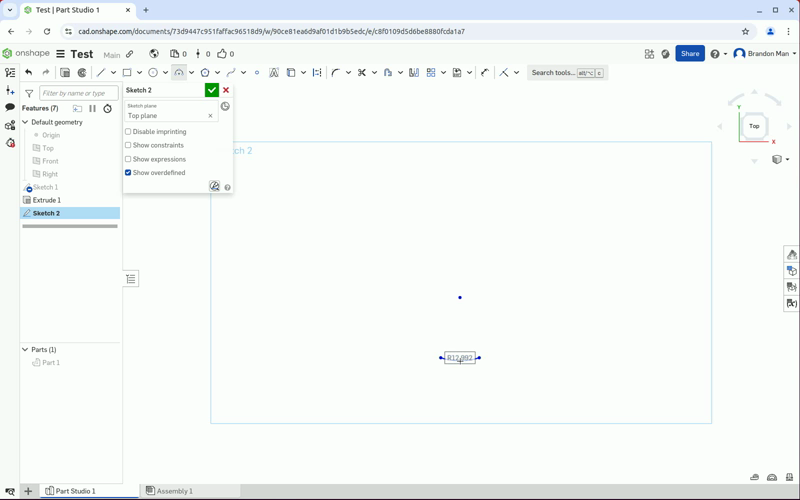
key(esc)
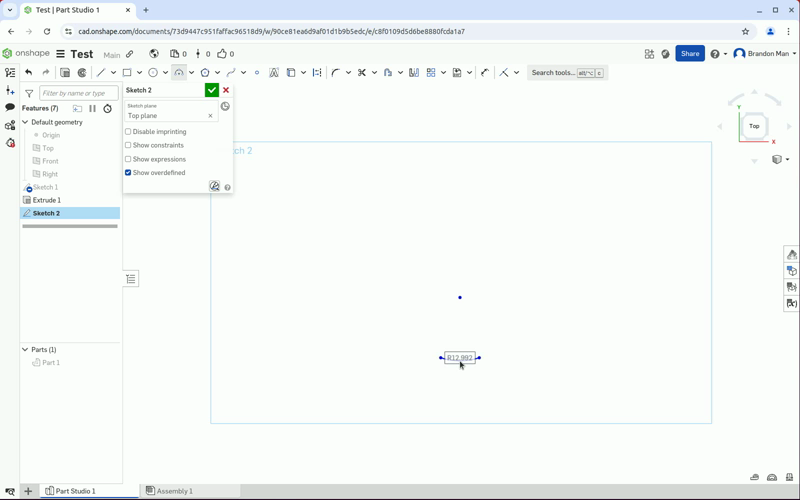
key(l)
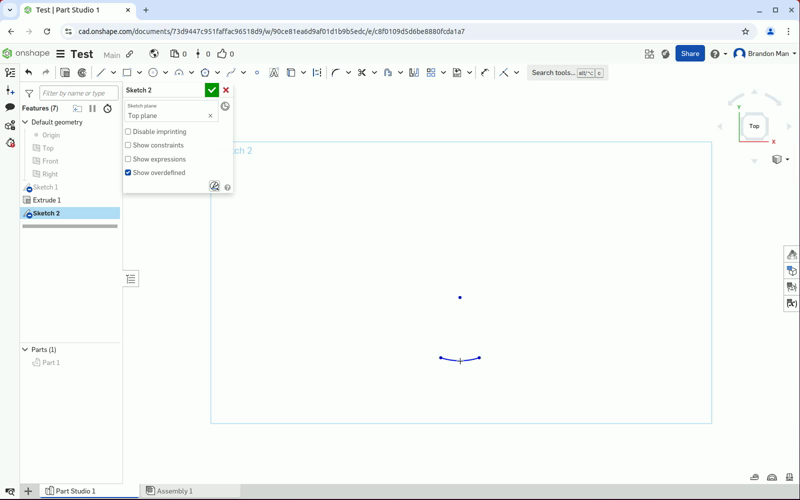
mouse_move(479, 357)
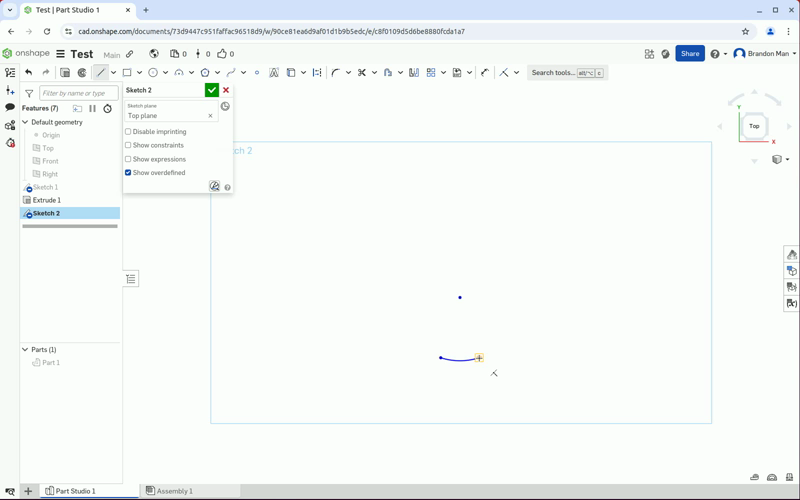
click(479, 357)
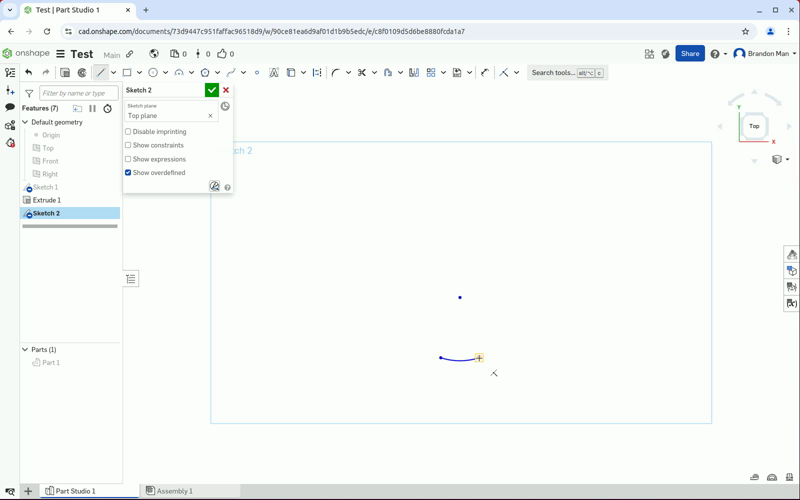
key_down(shift)
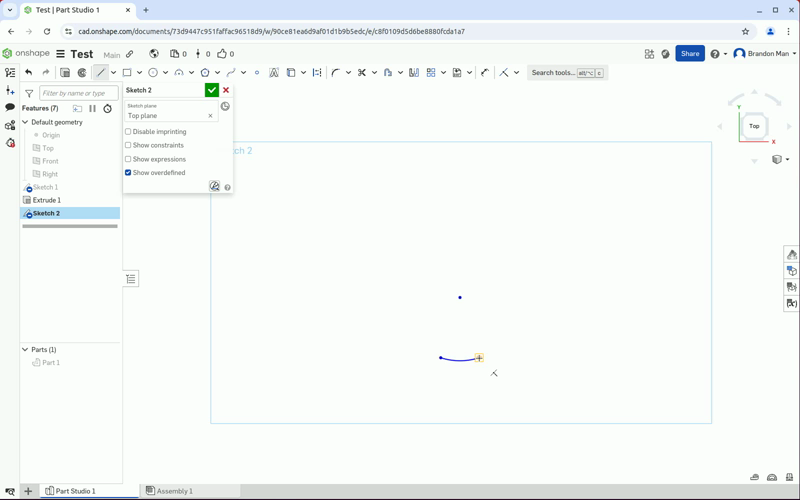
mouse_move(479, 253)
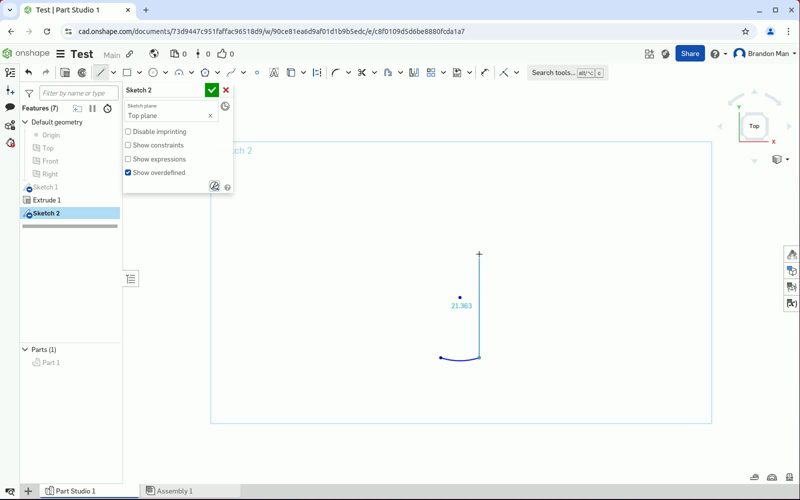
click(479, 253)
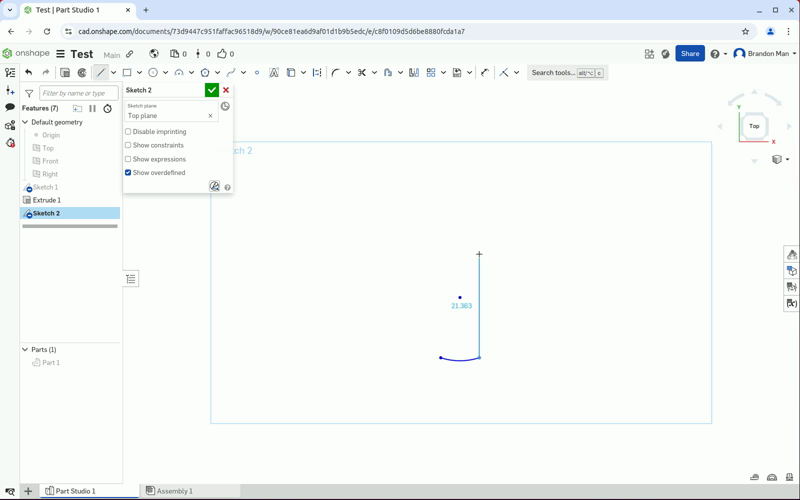
key_up(shift)
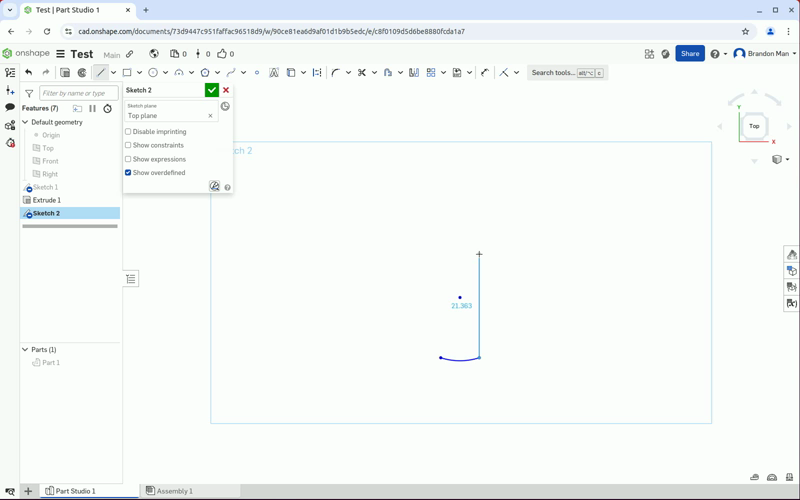
key_down(shift)
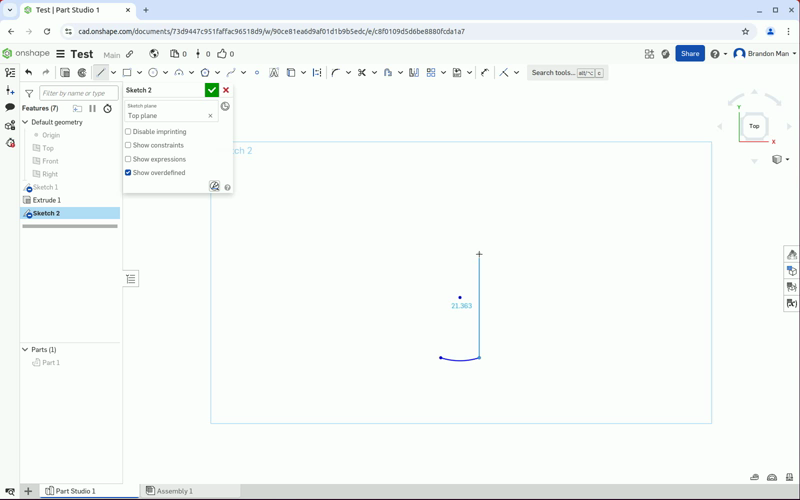
mouse_move(509, 253)
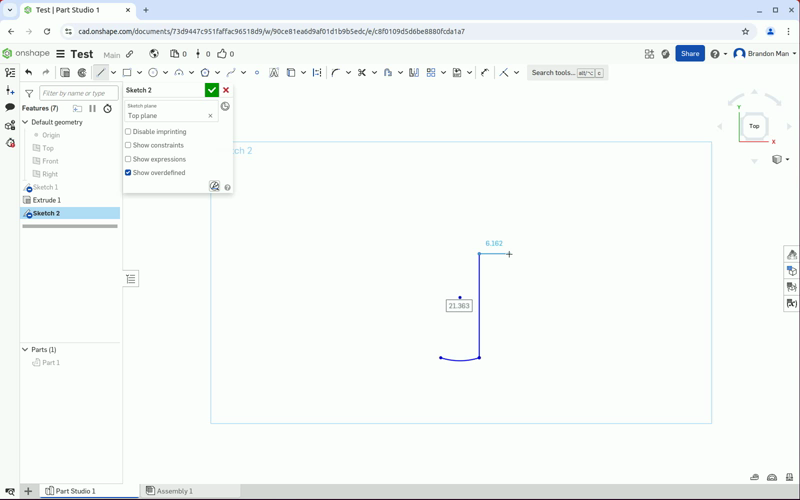
mouse_move(460, 253)
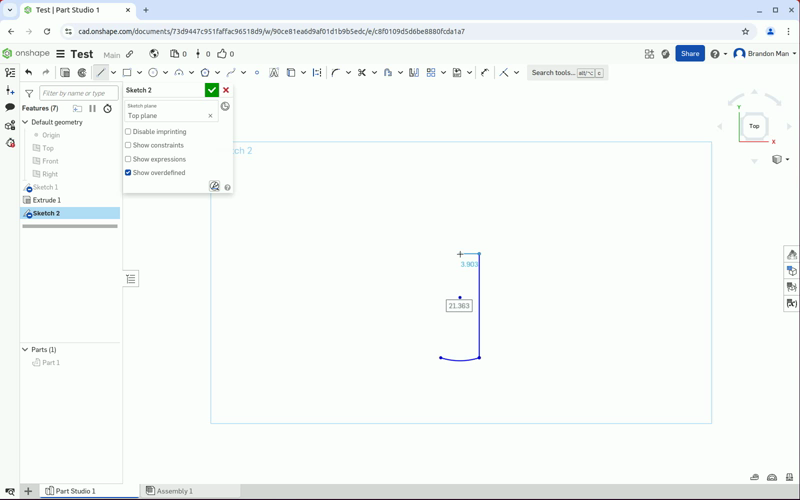
click(460, 253)
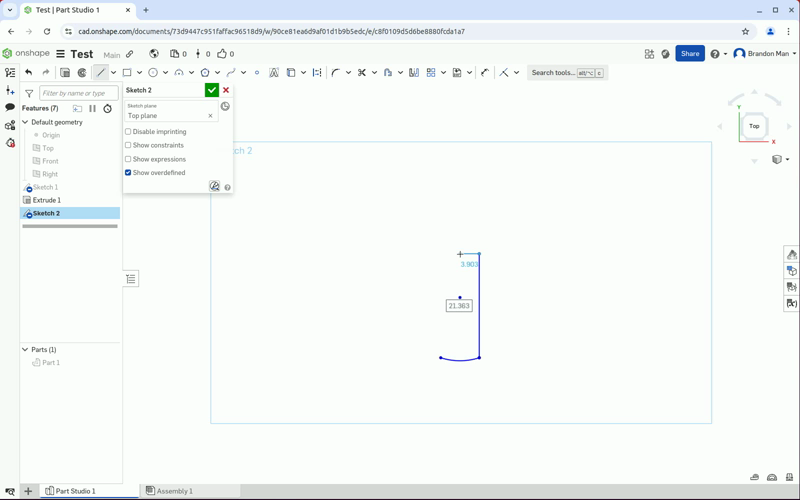
key_up(shift)
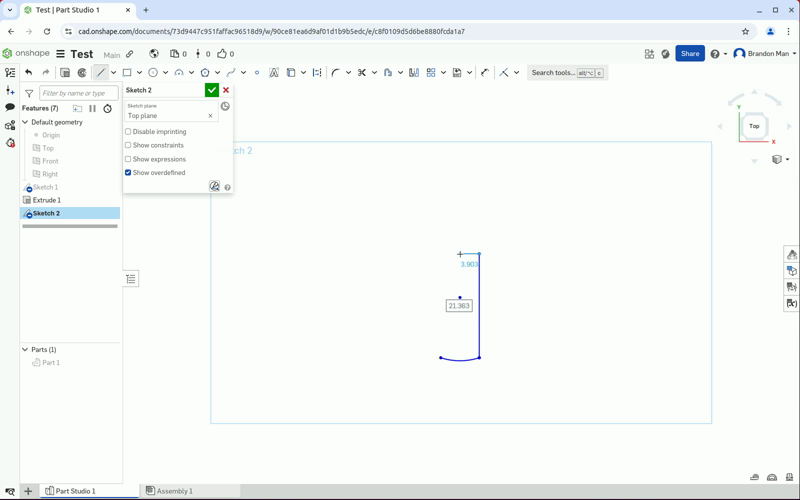
key_down(shift)
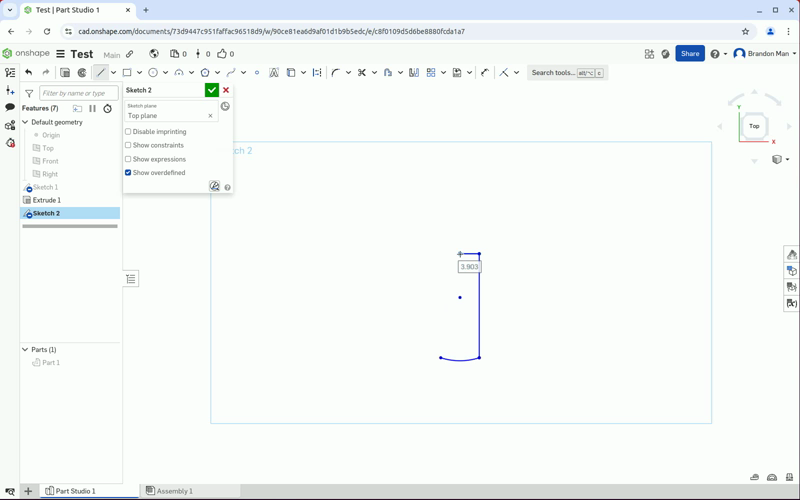
mouse_move(490, 253)
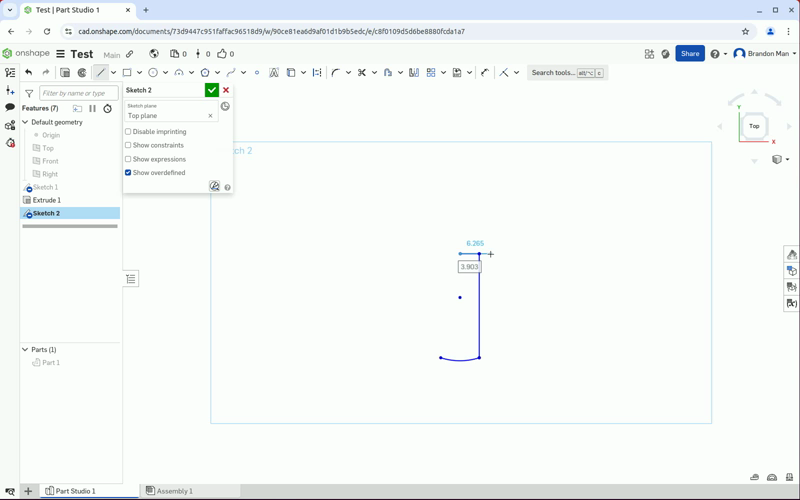
mouse_move(440, 253)
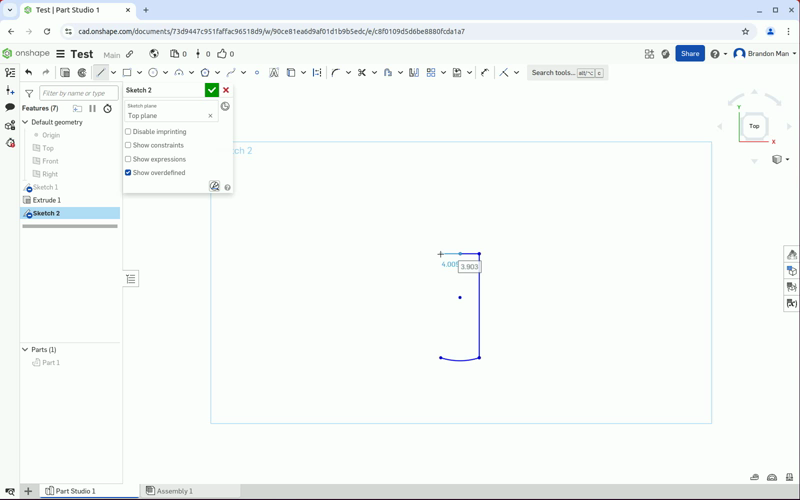
click(440, 253)
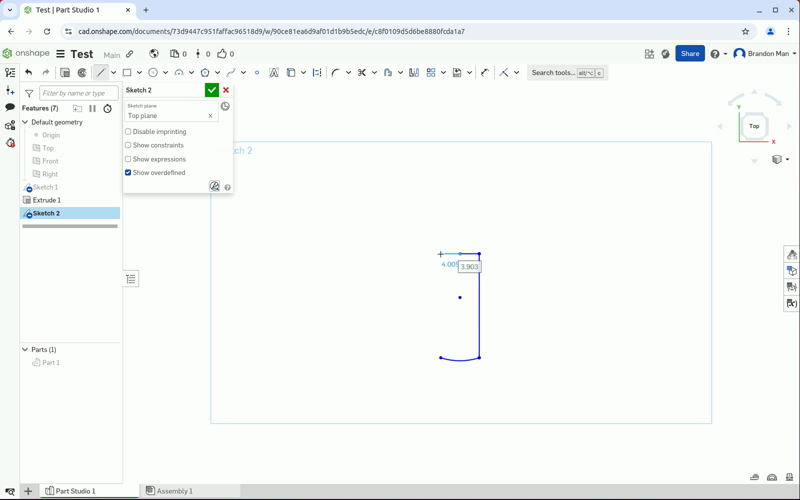
key_up(shift)
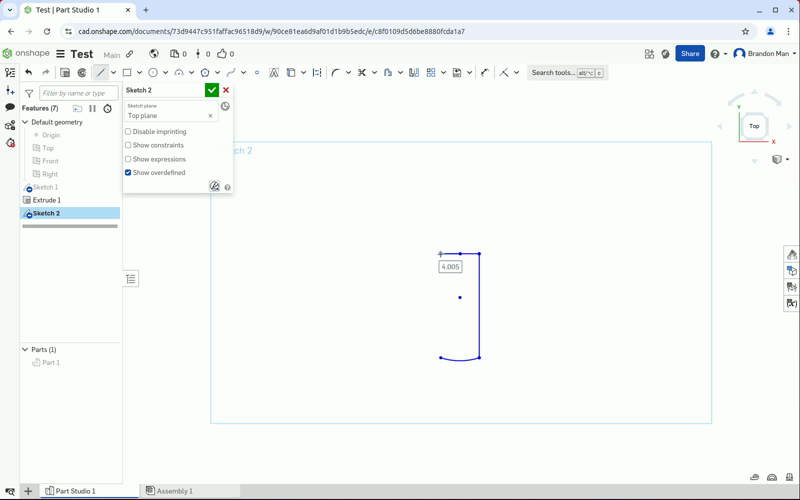
key_down(shift)
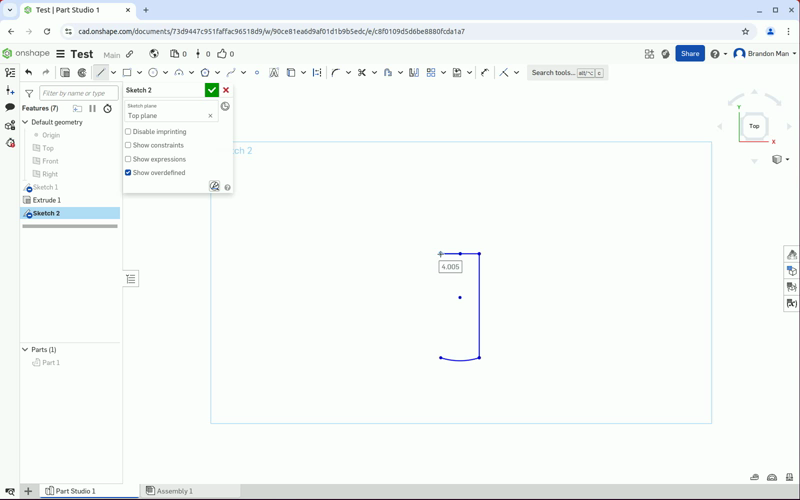
mouse_move(440, 357)
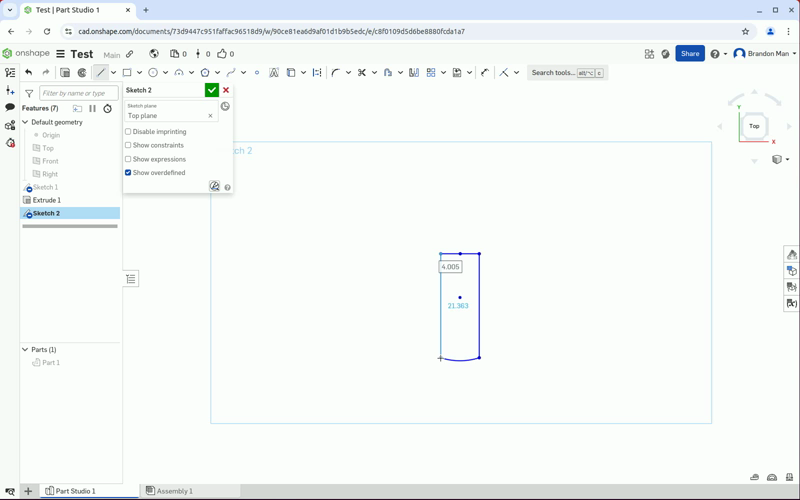
key_up(shift)
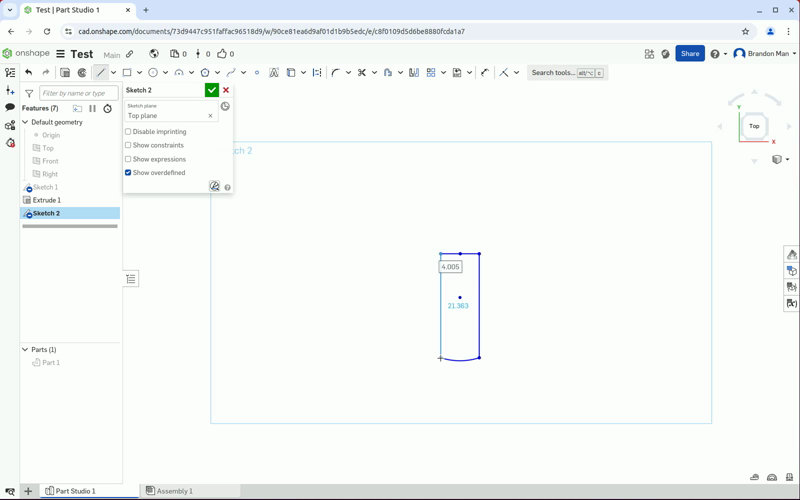
click(440, 357)
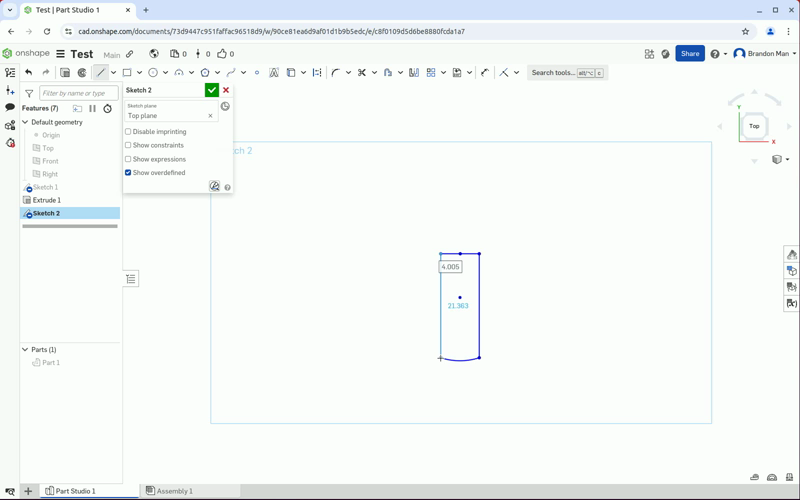
key(esc)
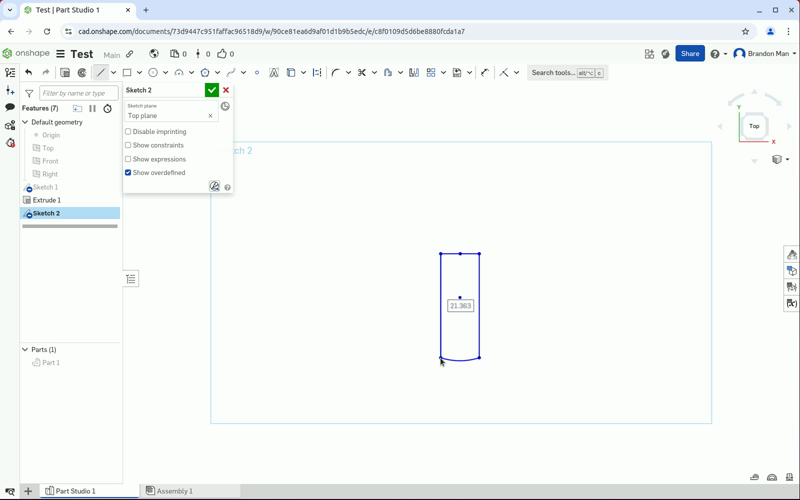
mouse_move(450, 289)
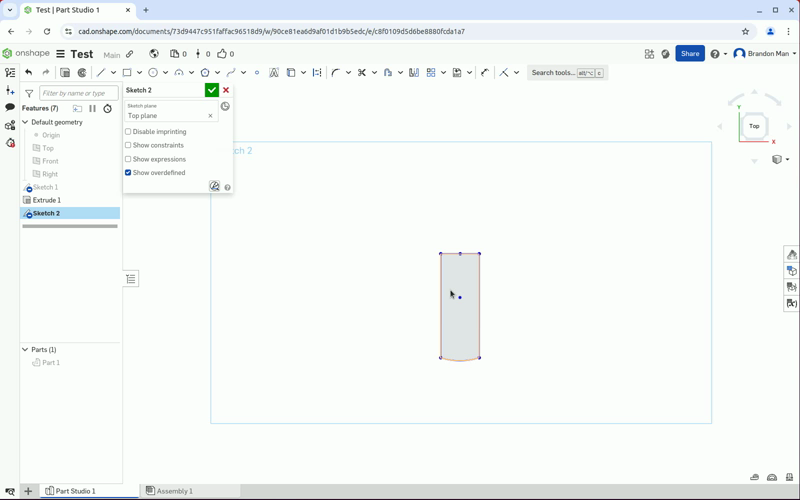
click(450, 289)
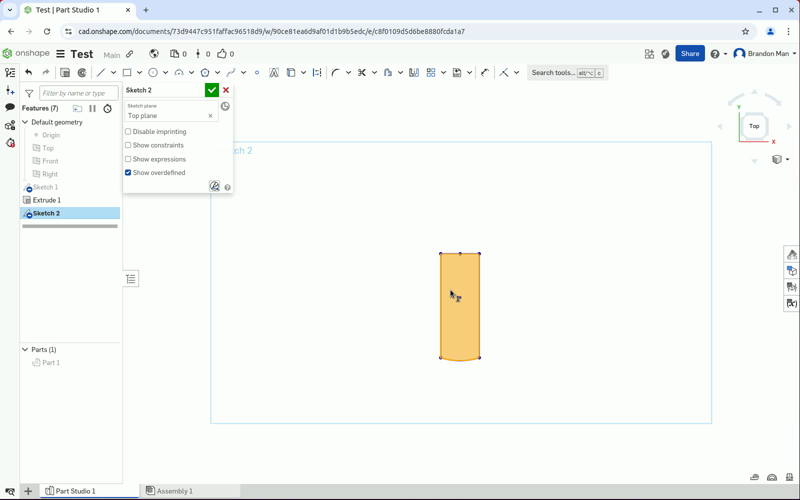
mouse_move(73, 352)
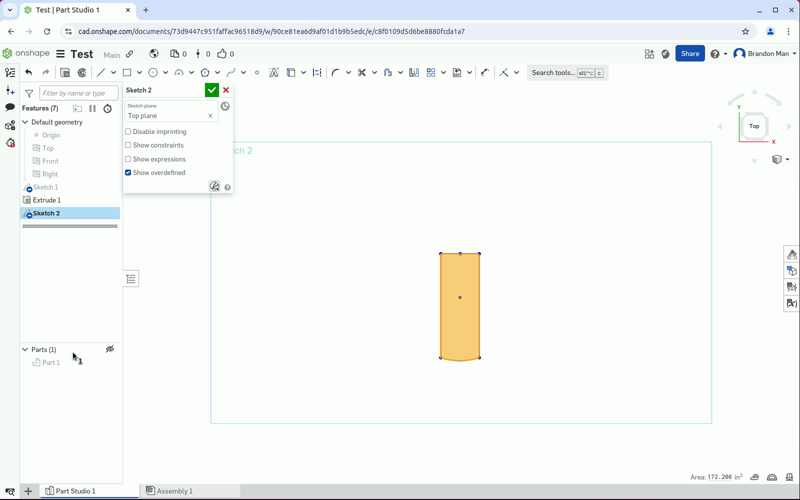
key(shift+y)
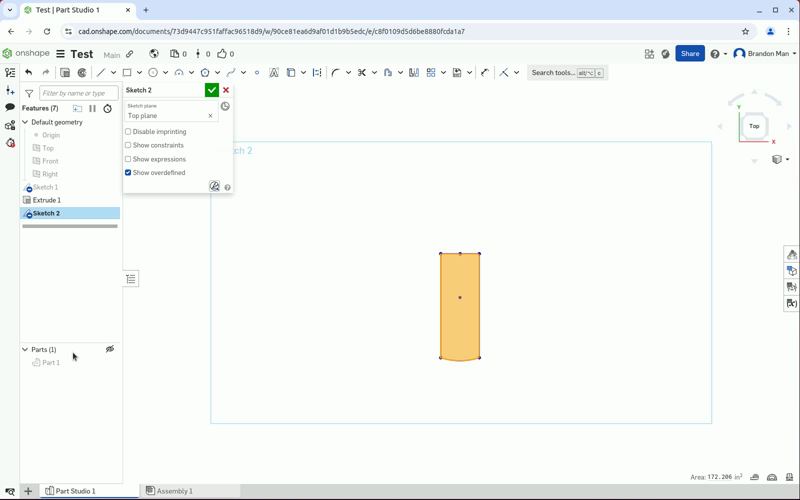
key(shift+e)
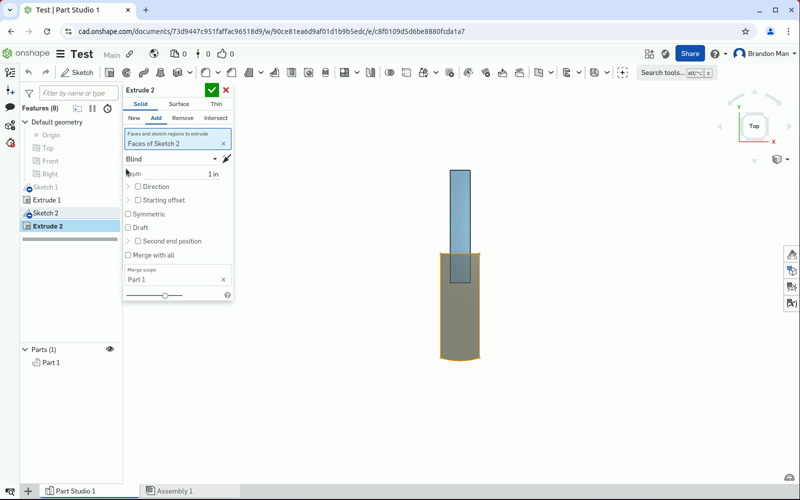
mouse_move(143, 106)
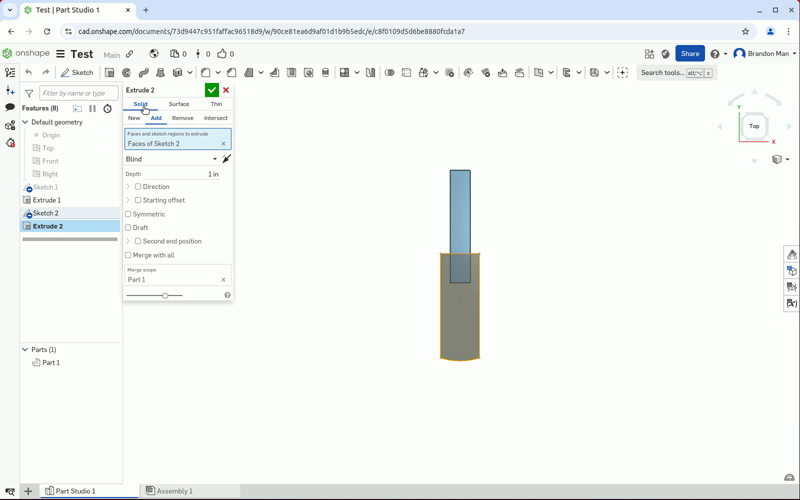
click(143, 106)
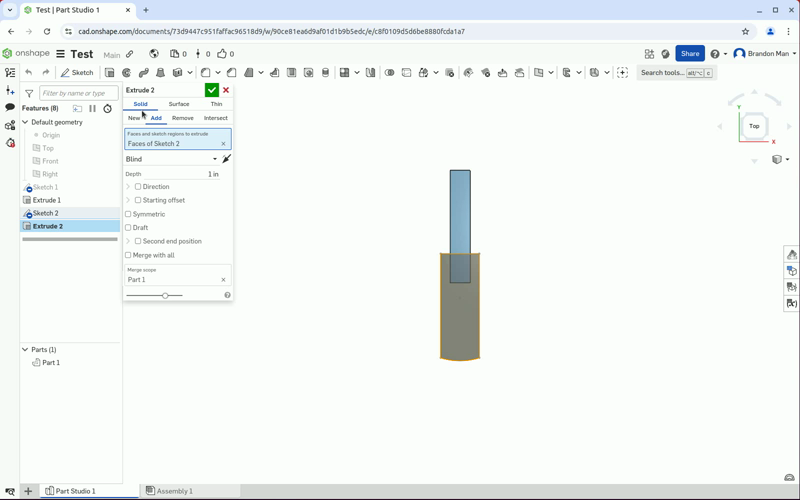
mouse_move(137, 120)
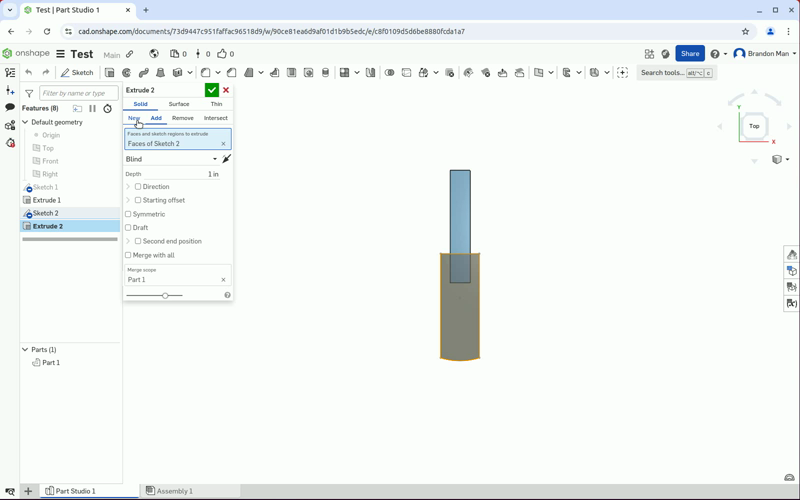
click(137, 120)
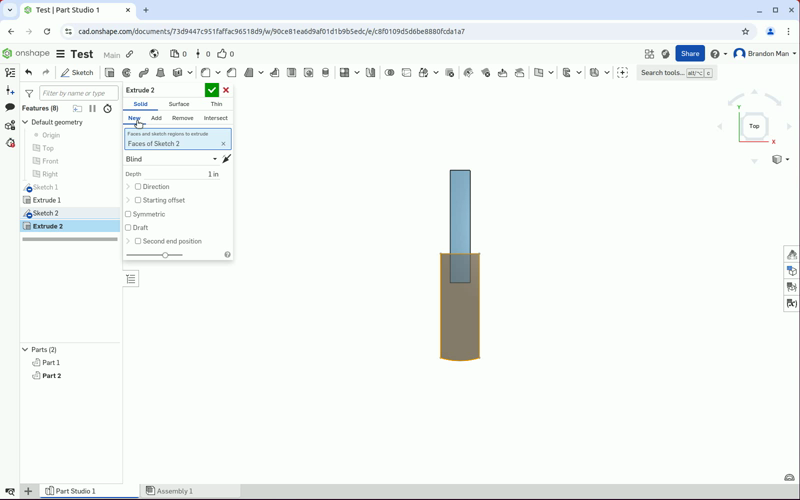
key(tab, 4)
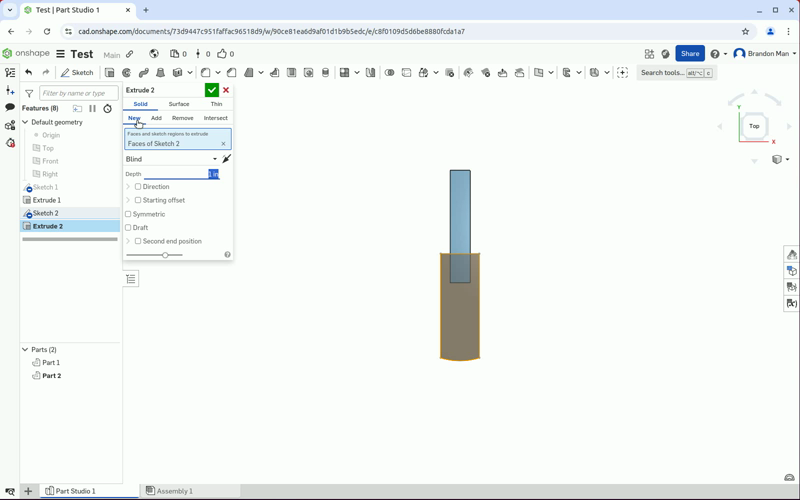
text(-3.129)
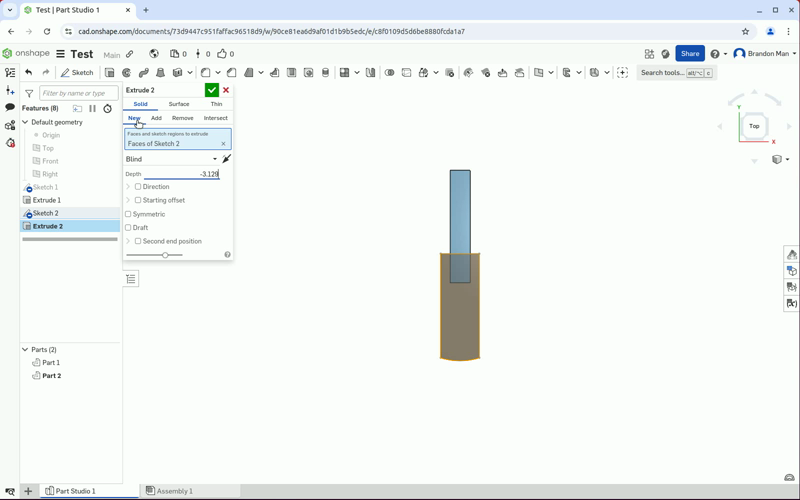
key(enter)
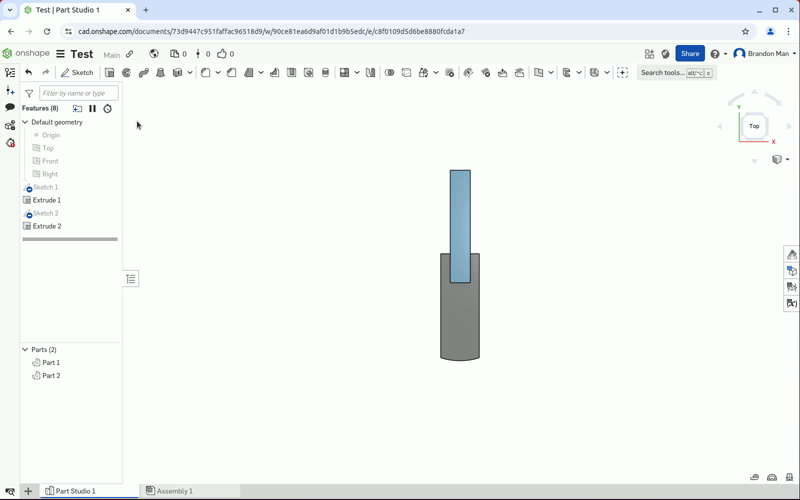
key(shift+h)
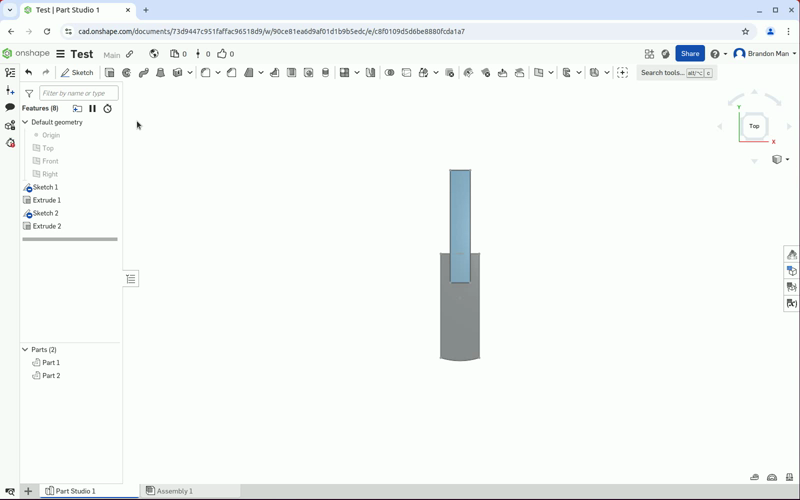
key(shift+h)
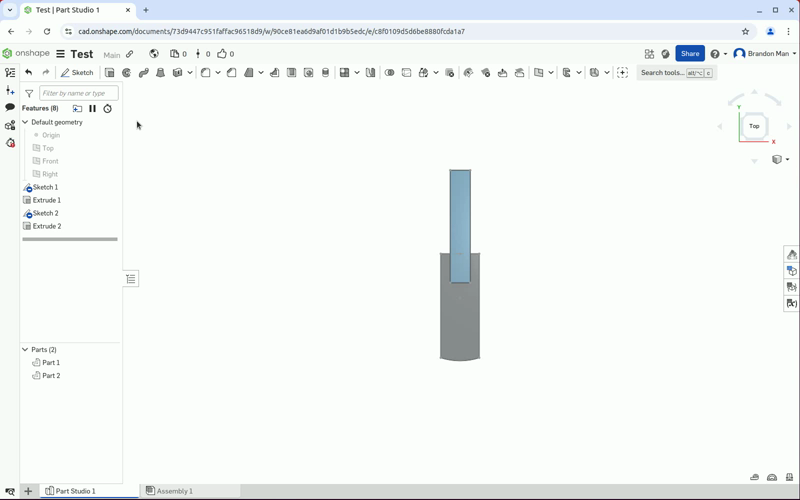
key(shift+7)
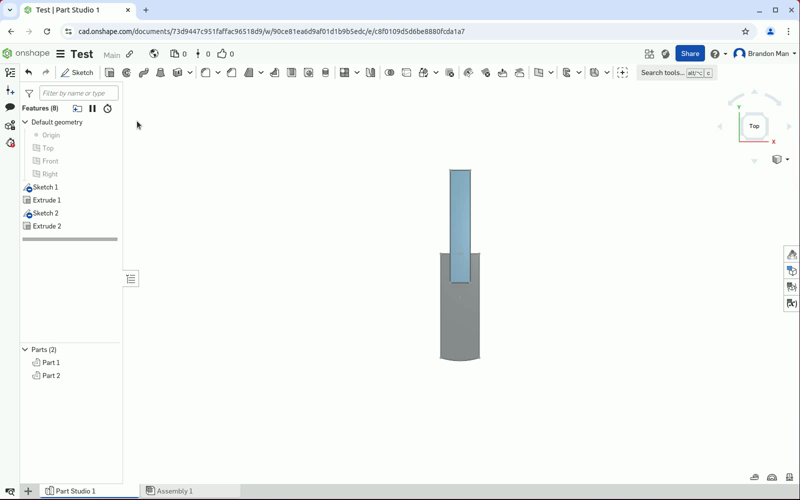
key(up, 3)
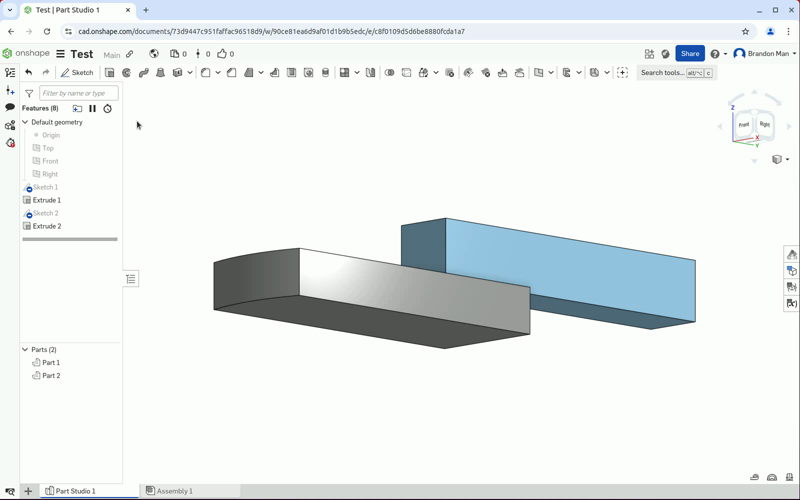
key(left, 3)
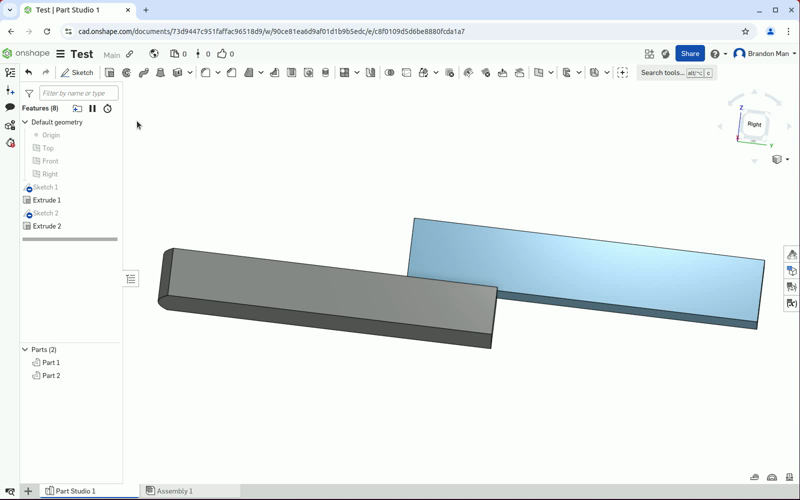
key(right, 3)
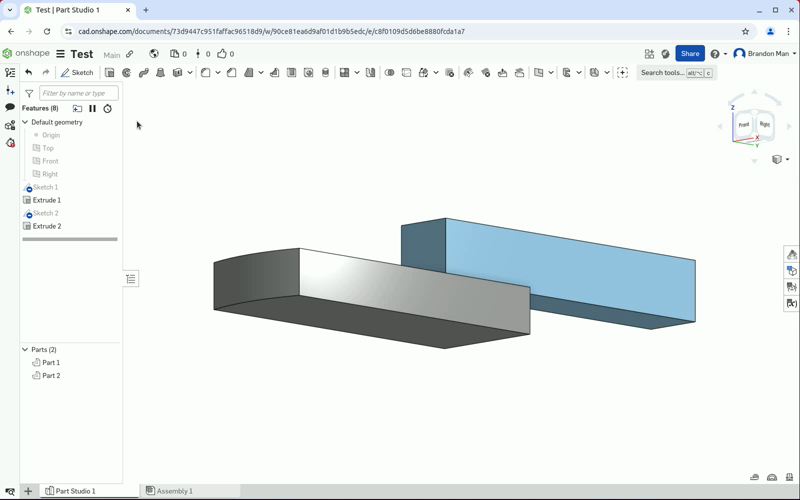
key(down, 3)
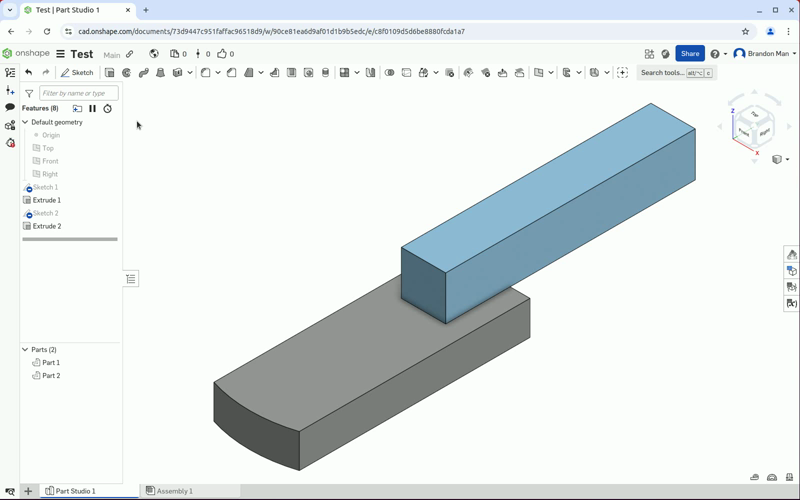
mouse_move(73, 189)
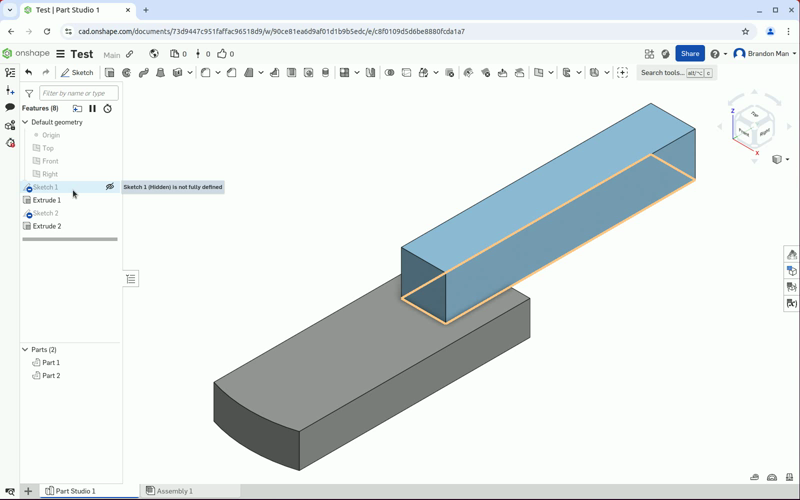
click(73, 189)